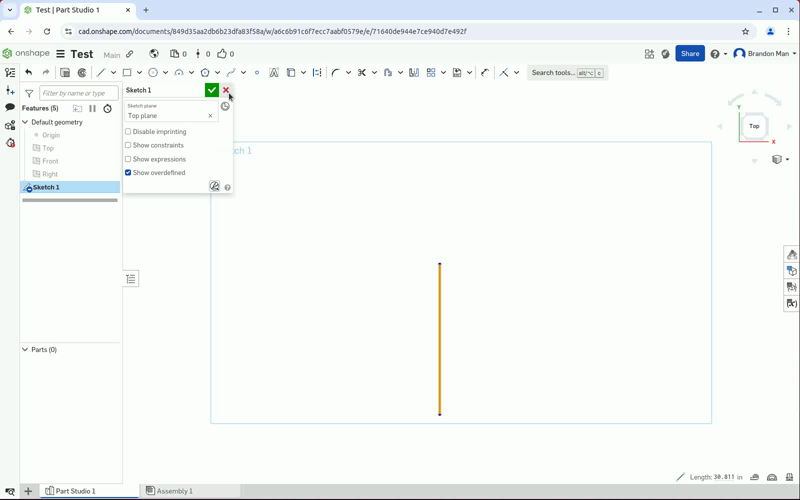
key(shift+h)
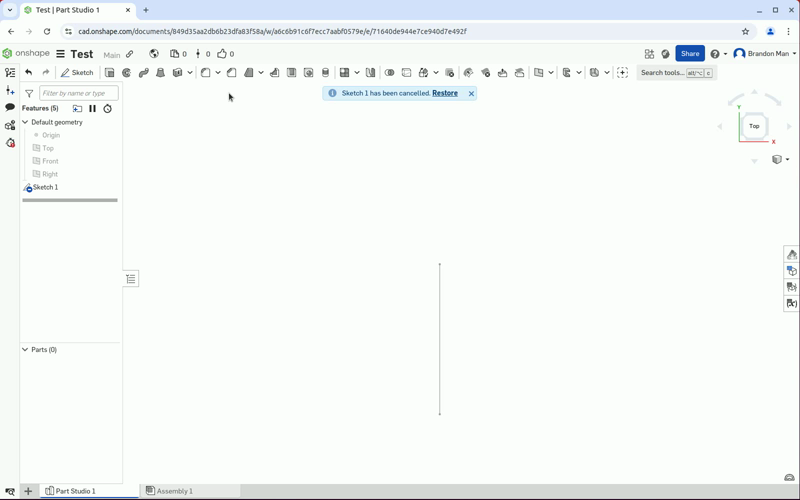
mouse_move(73, 352)
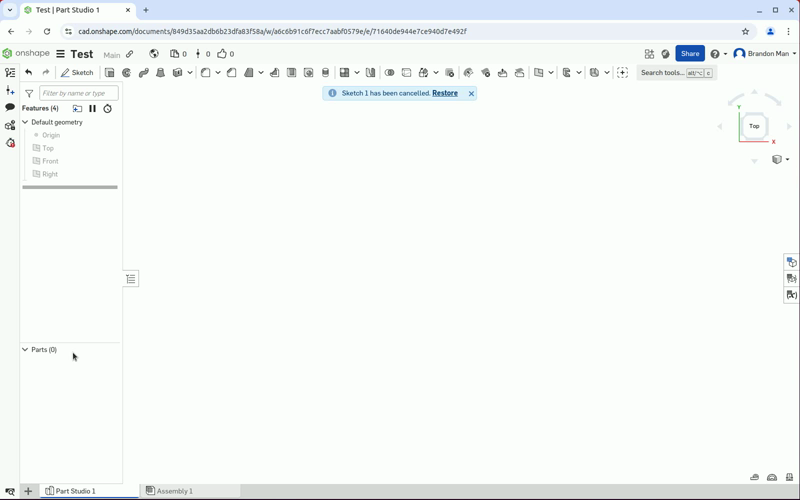
key(y)
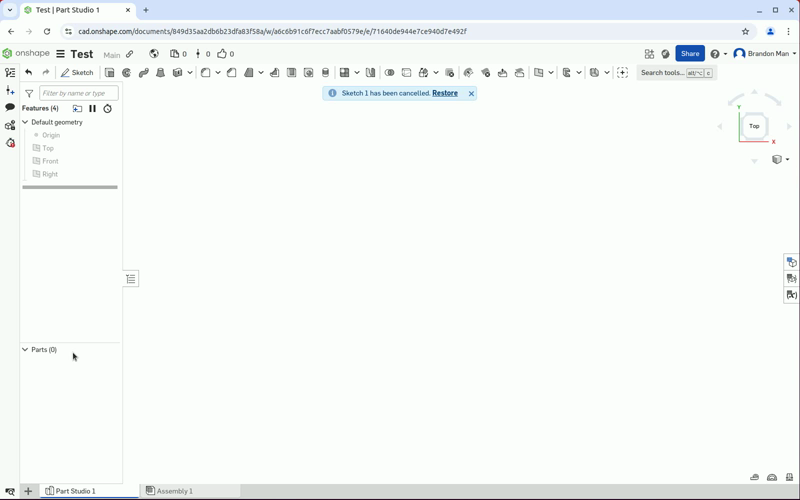
key(shift+p)
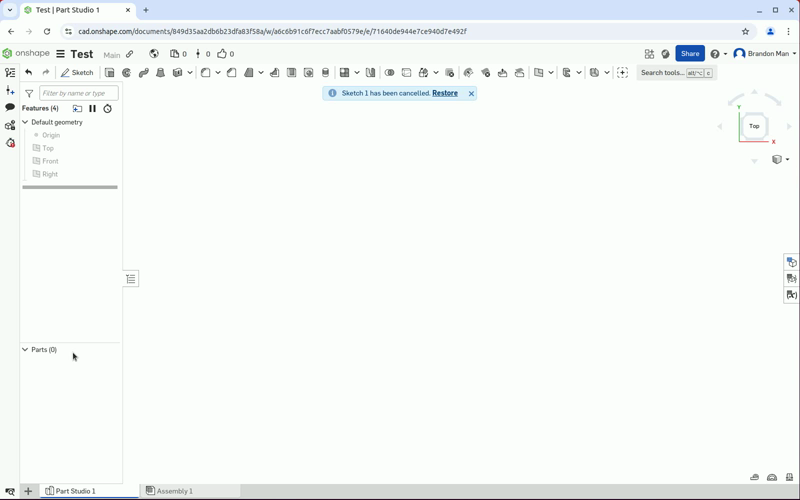
key(space)
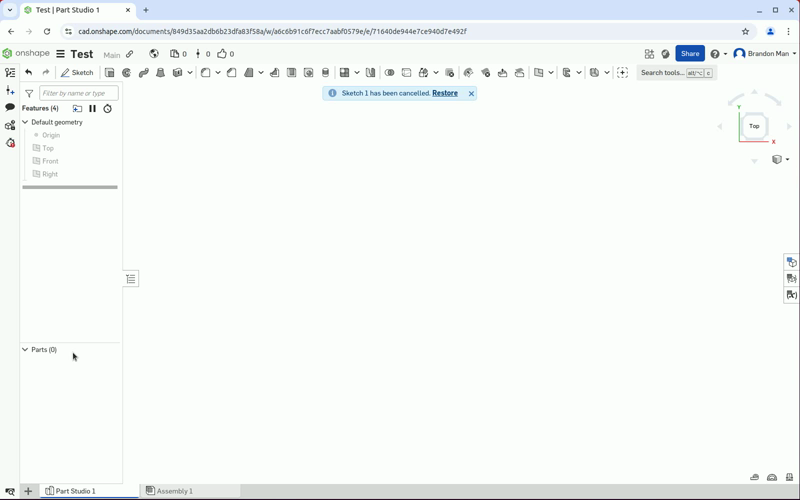
key_down(shift)
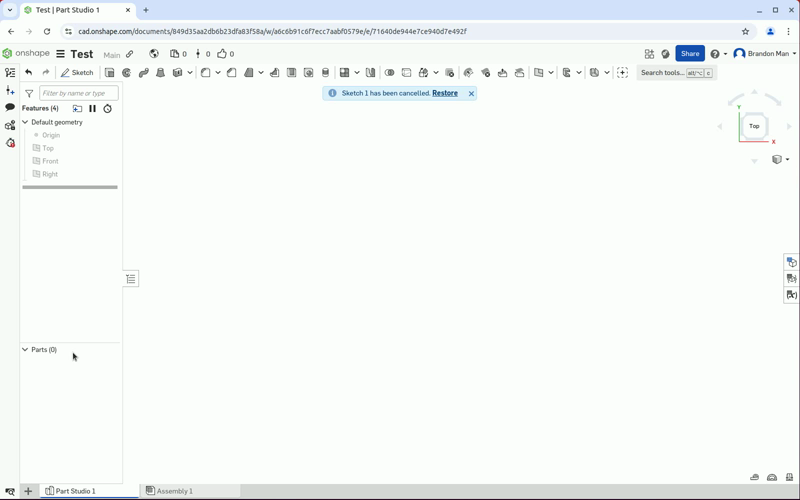
key(up)
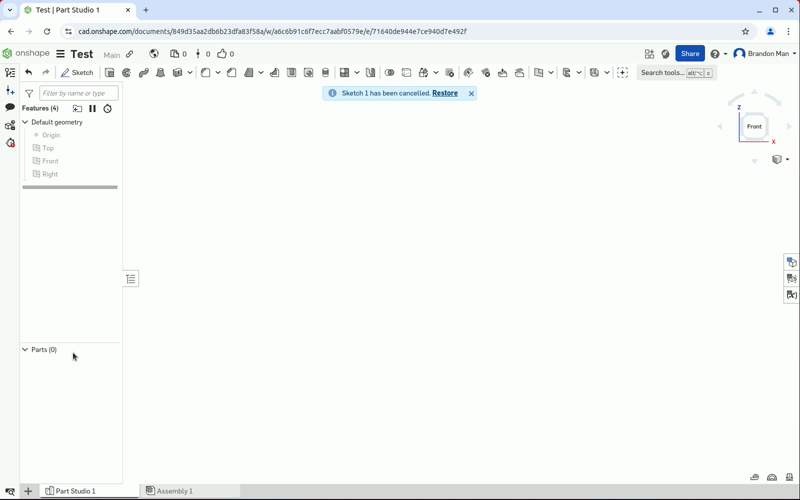
key_up(shift)
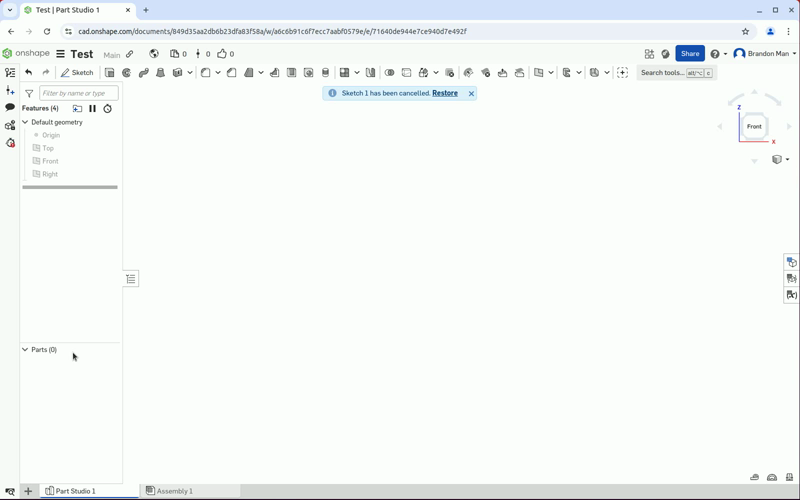
key(space)
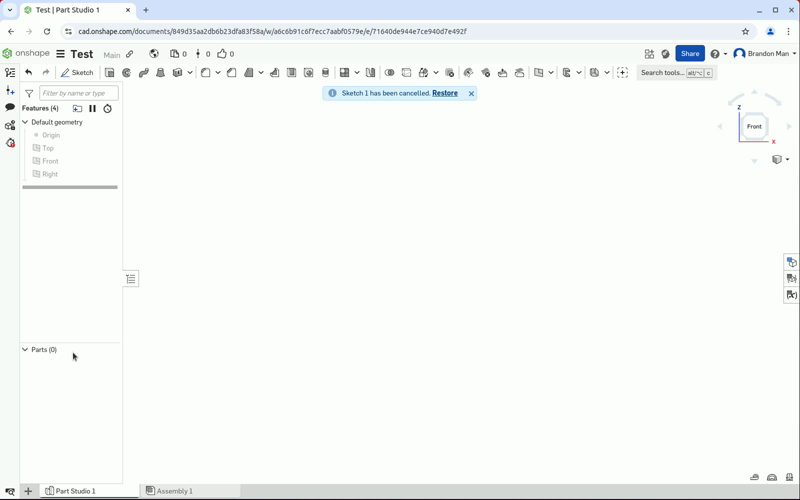
key_down(shift)
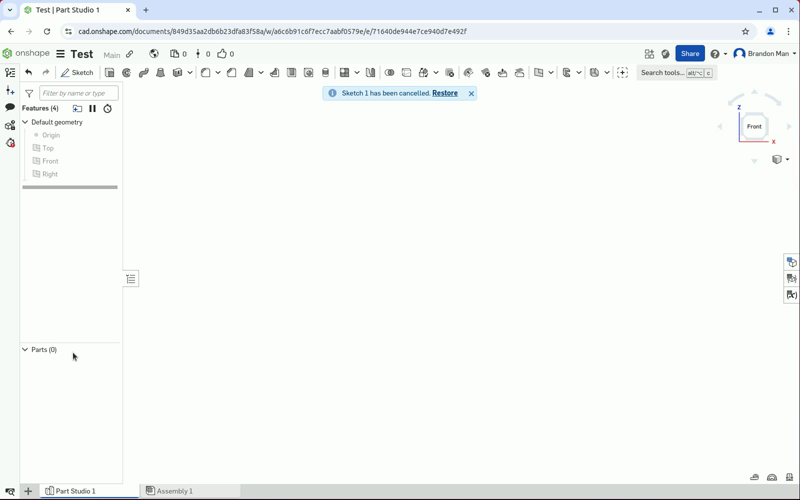
key(left)
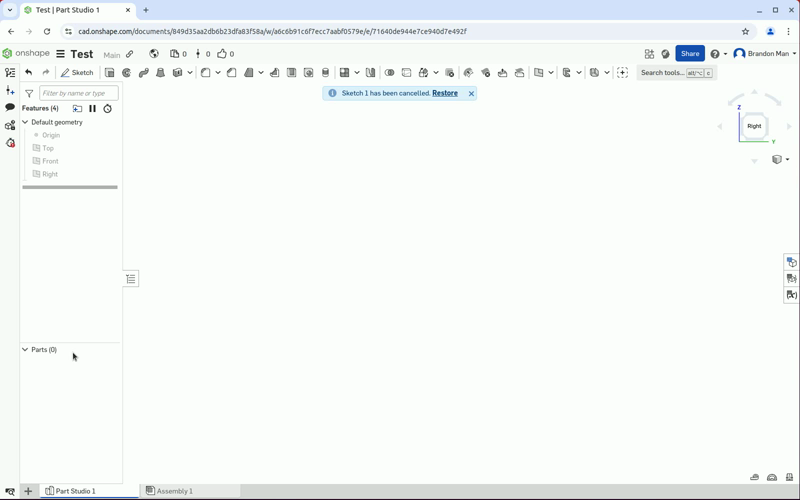
key_up(shift)
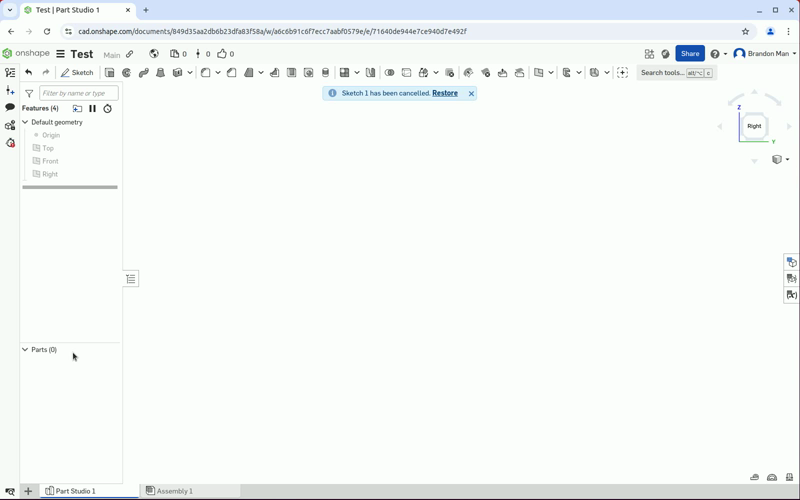
mouse_move(73, 352)
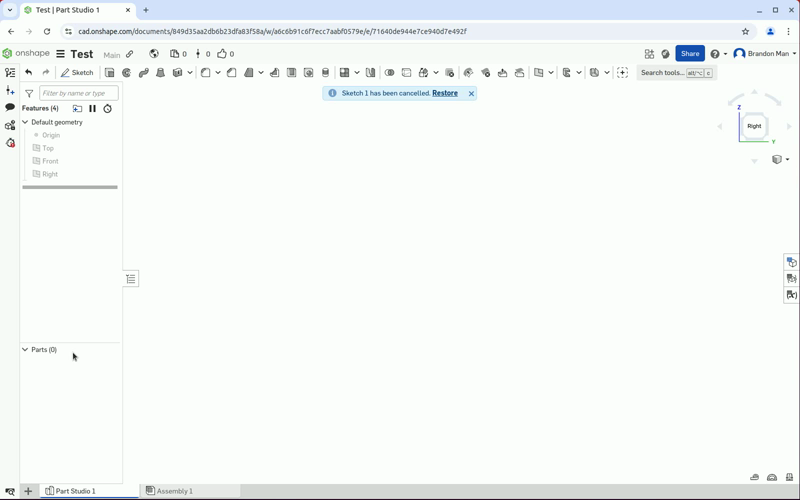
key(shift+y)
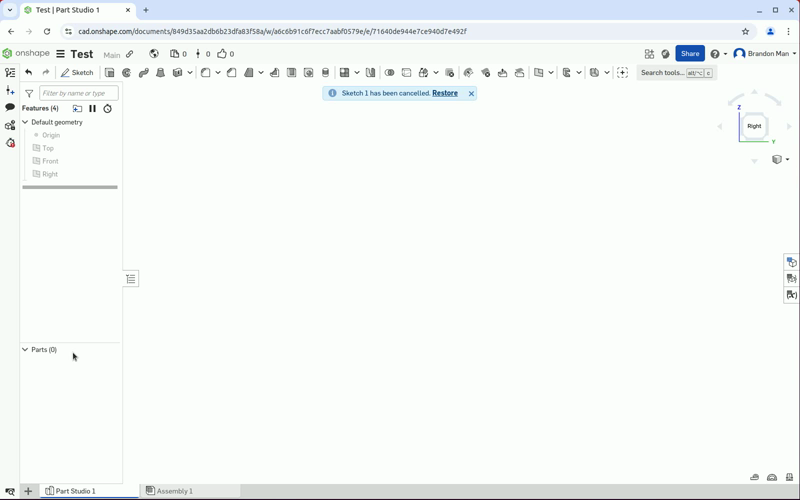
key(shift+s)
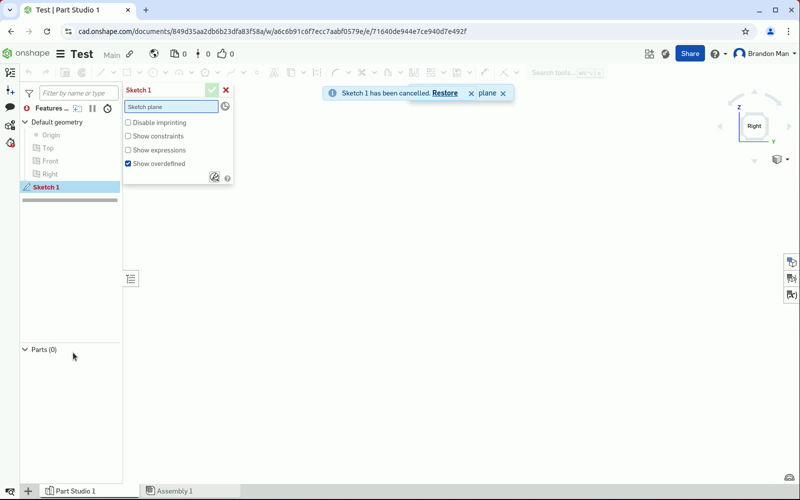
mouse_move(73, 176)
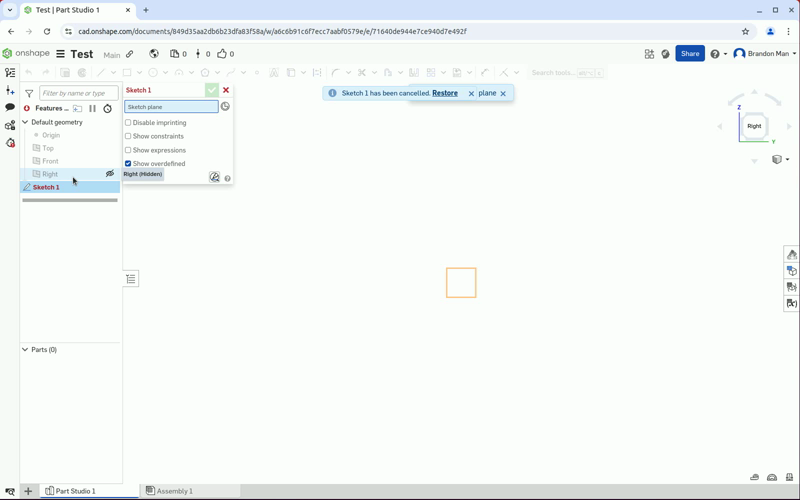
click(73, 176)
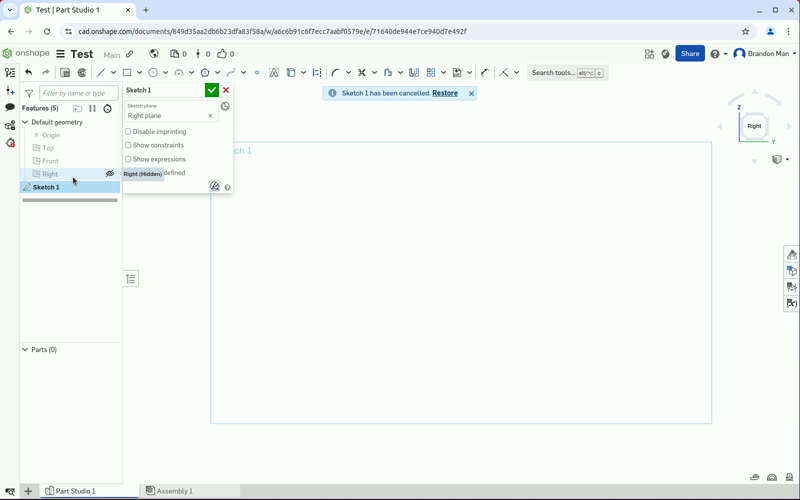
mouse_move(73, 352)
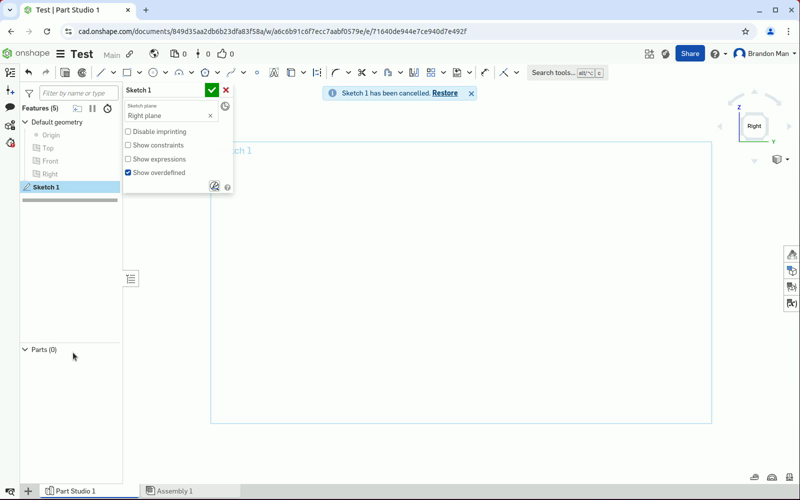
key(y)
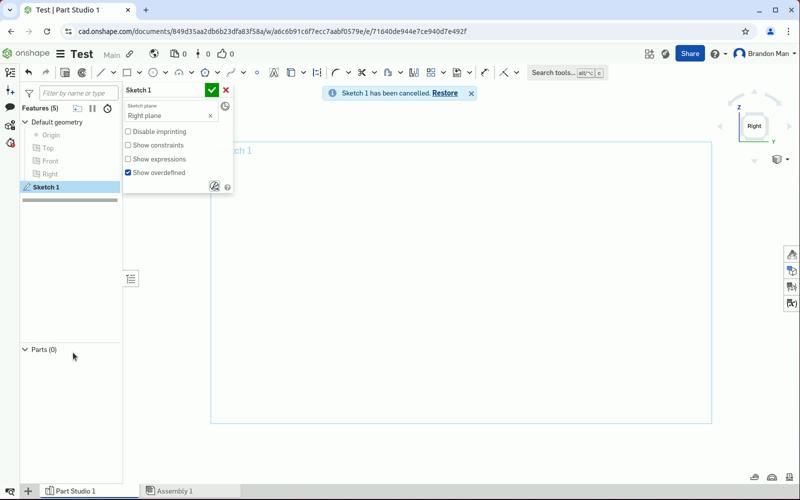
key(l)
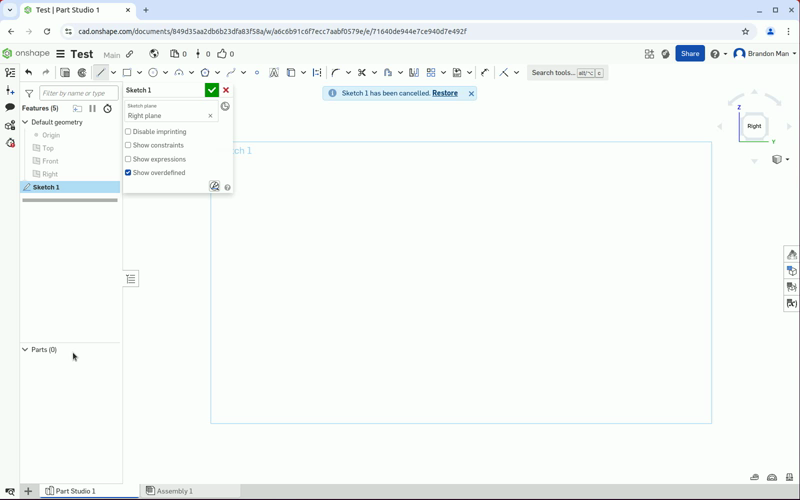
key_down(shift)
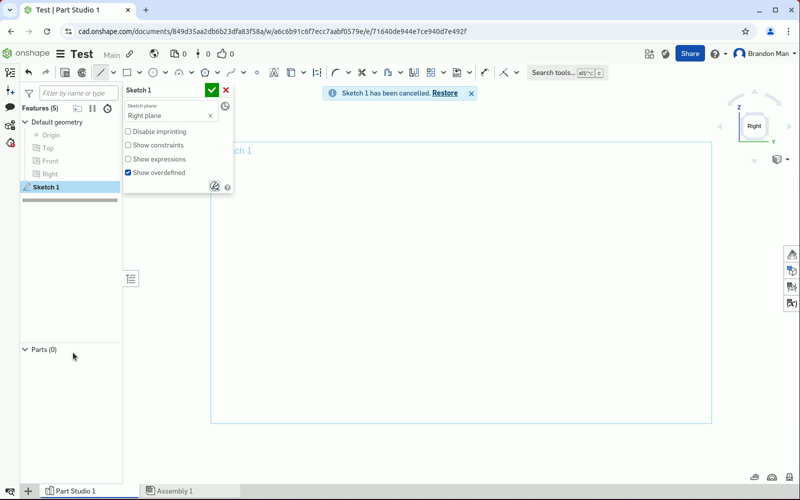
mouse_move(348, 321)
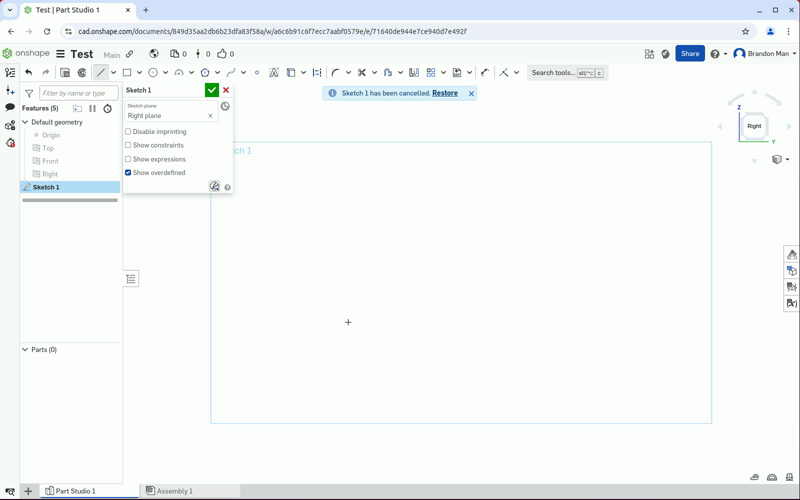
click(348, 321)
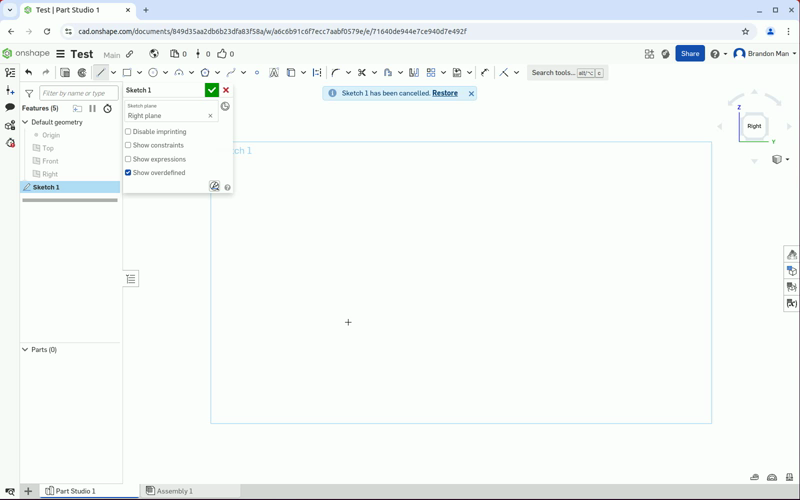
key_up(shift)
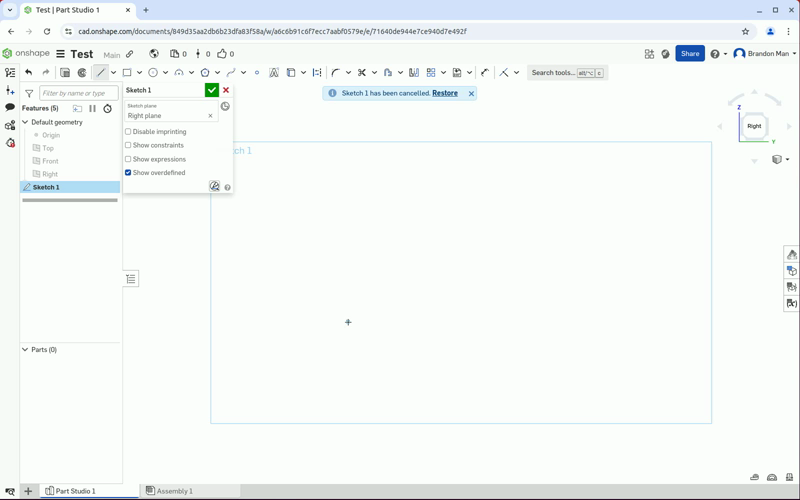
key_down(shift)
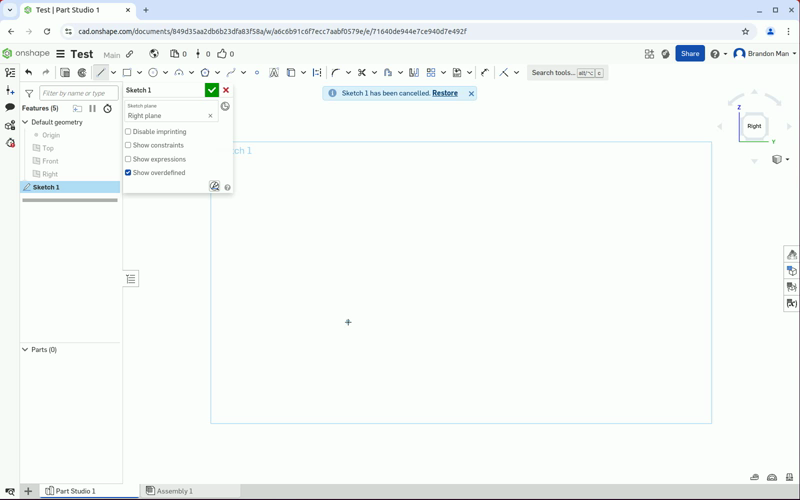
mouse_move(419, 321)
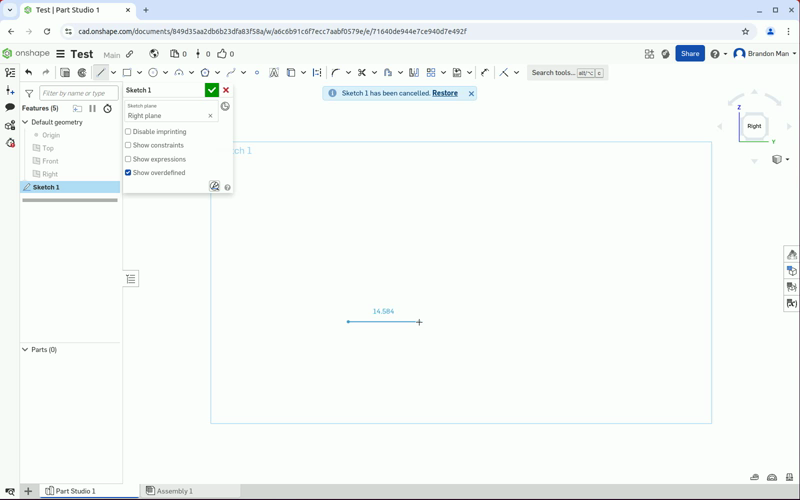
click(419, 321)
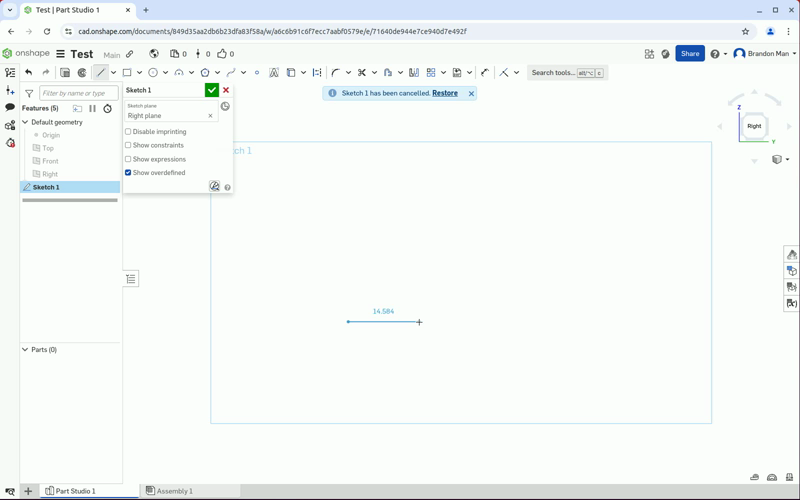
key_up(shift)
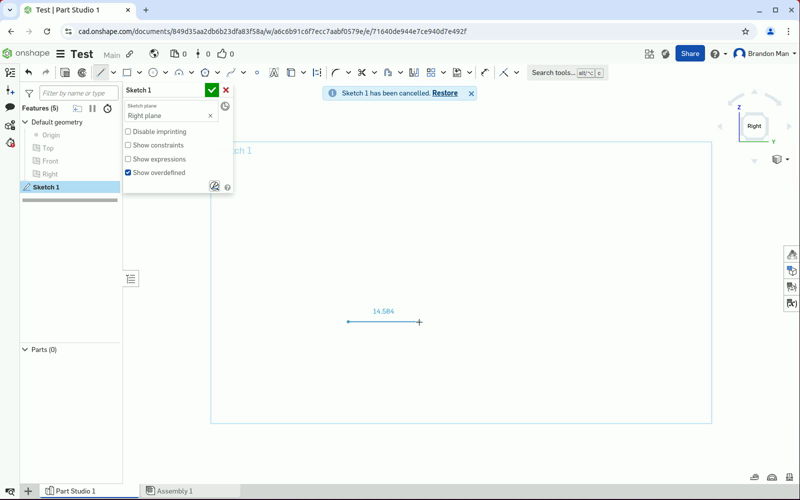
key_down(shift)
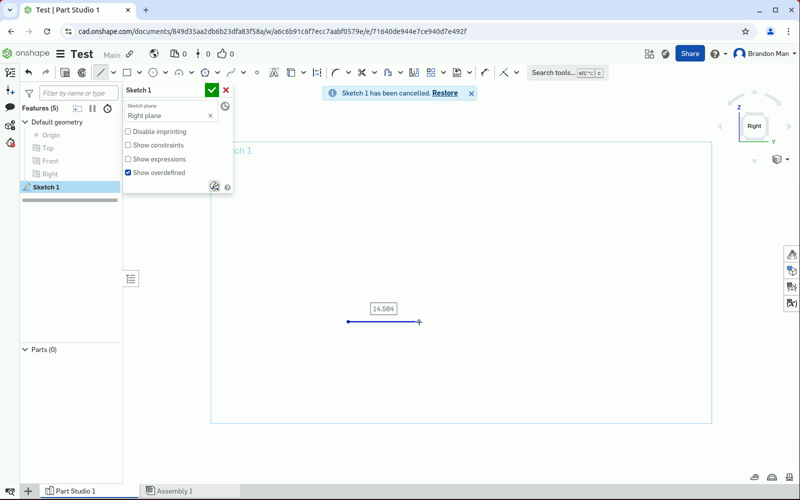
mouse_move(449, 321)
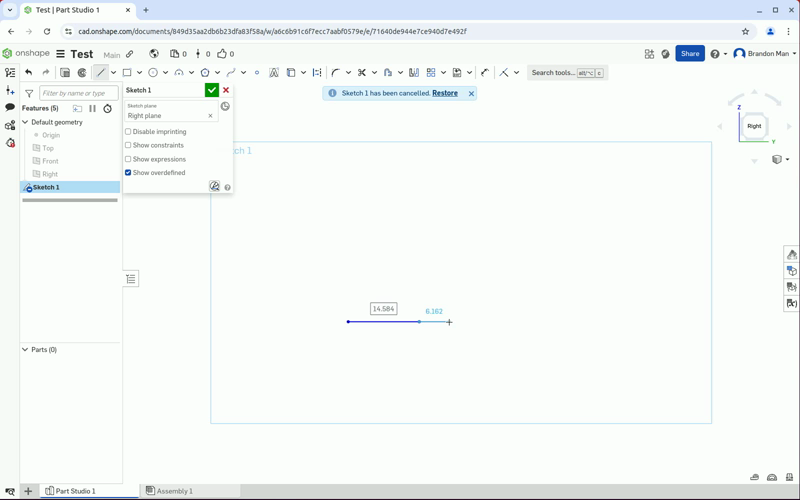
mouse_move(419, 310)
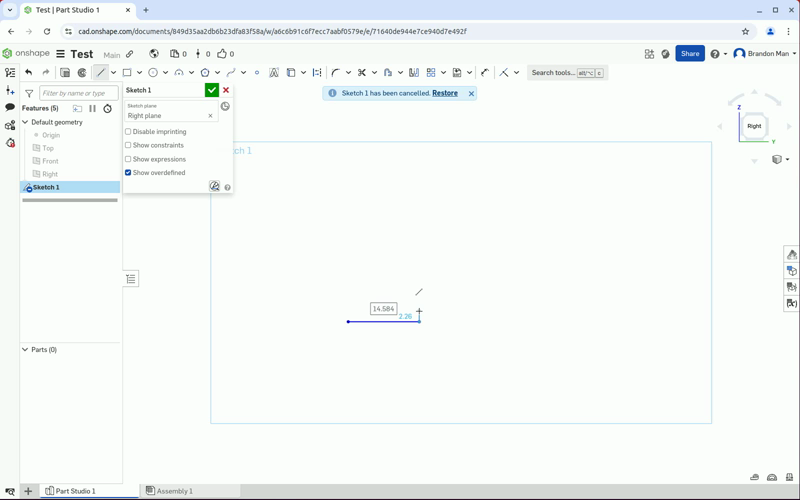
click(419, 310)
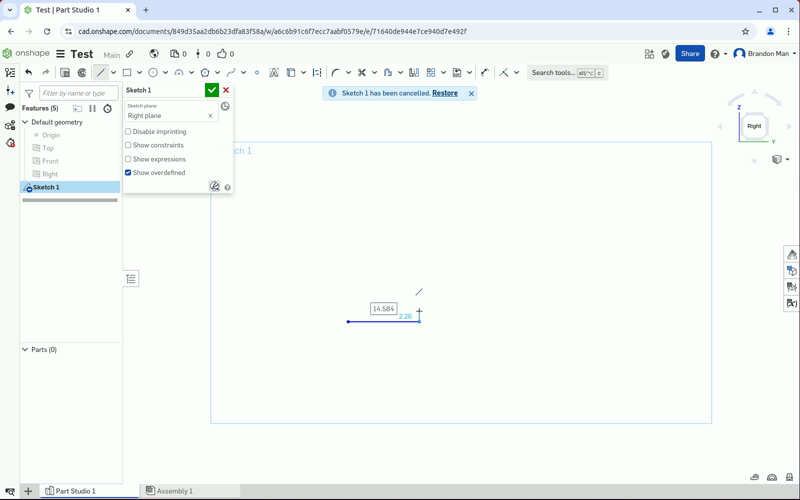
key_up(shift)
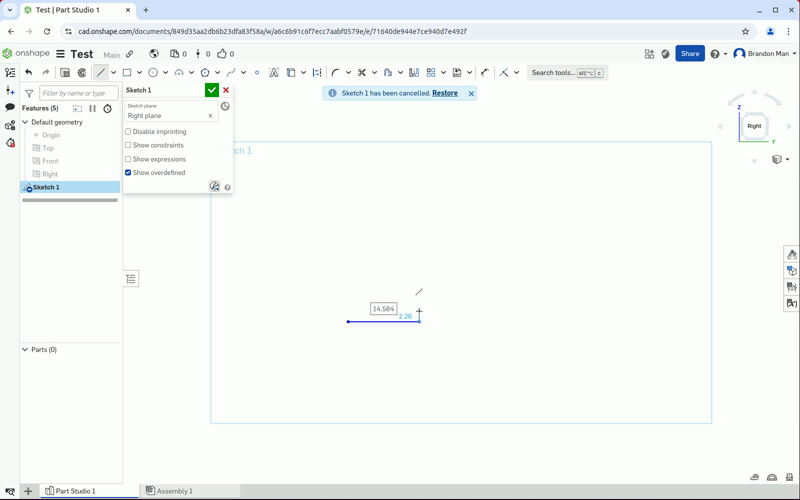
key_down(shift)
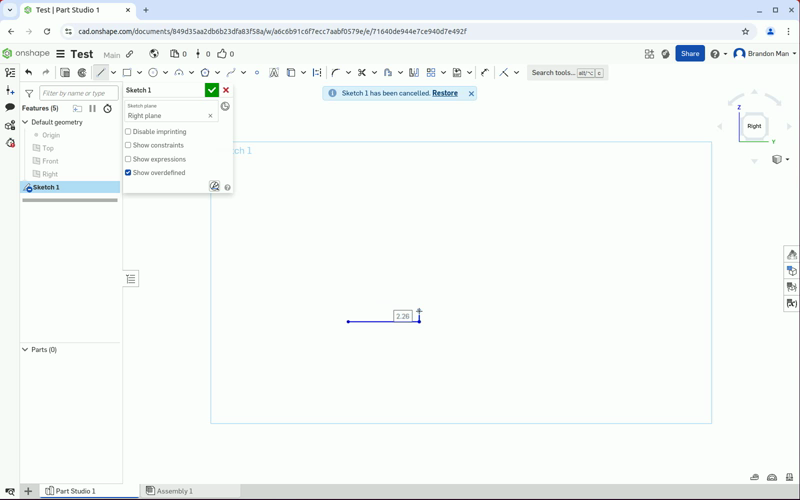
mouse_move(449, 310)
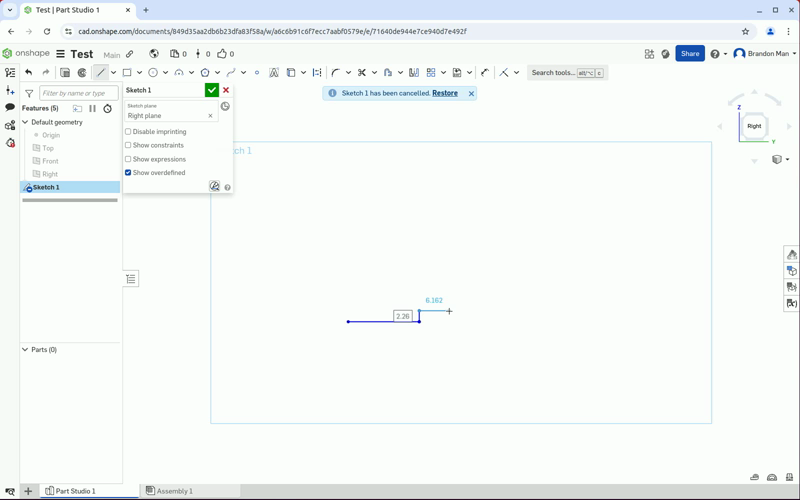
mouse_move(401, 310)
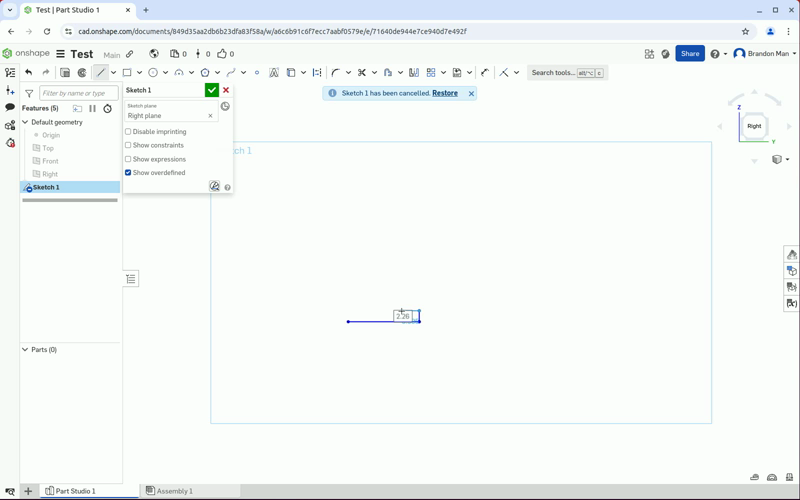
click(401, 310)
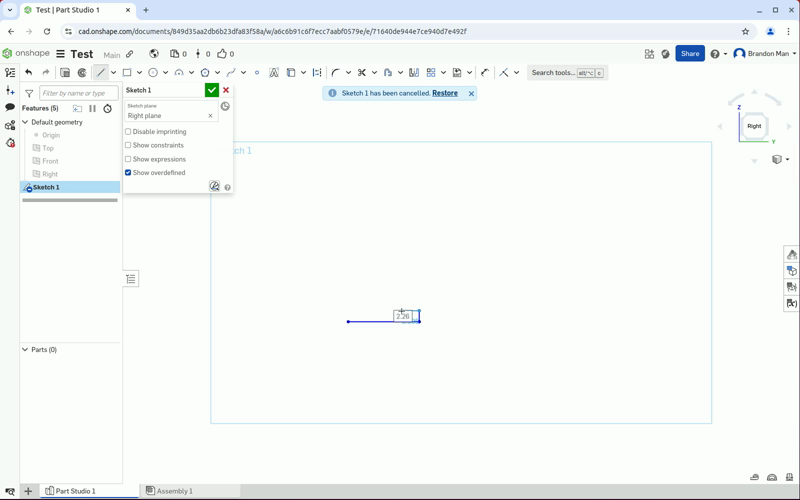
key_up(shift)
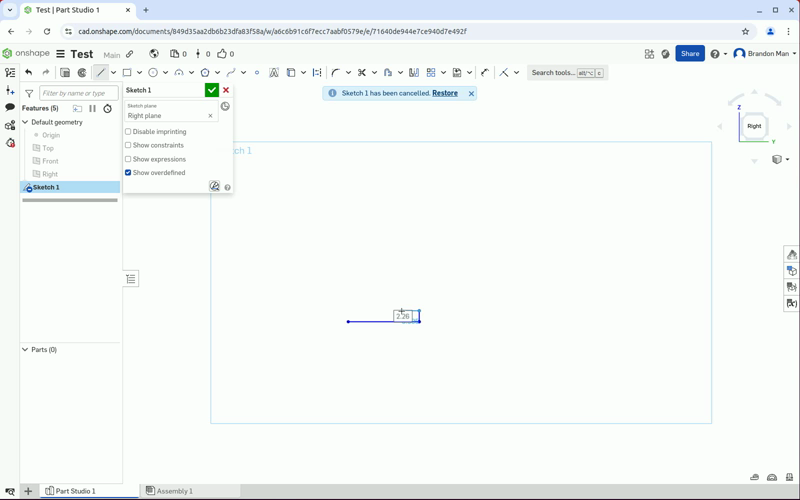
key_down(shift)
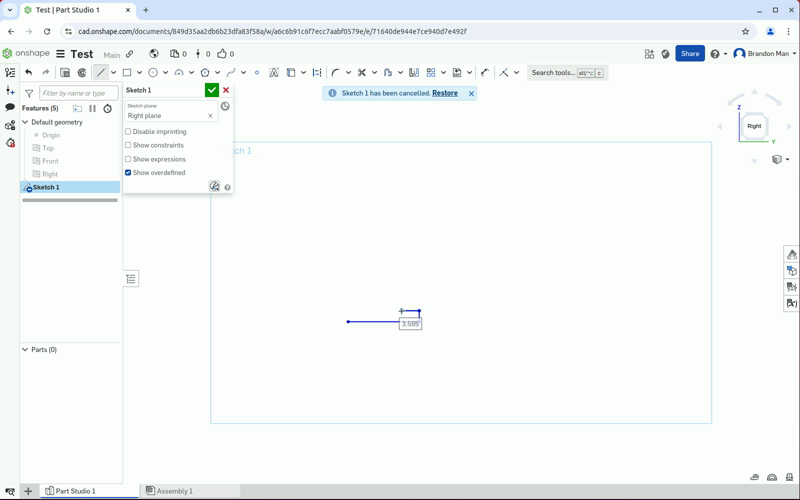
mouse_move(431, 310)
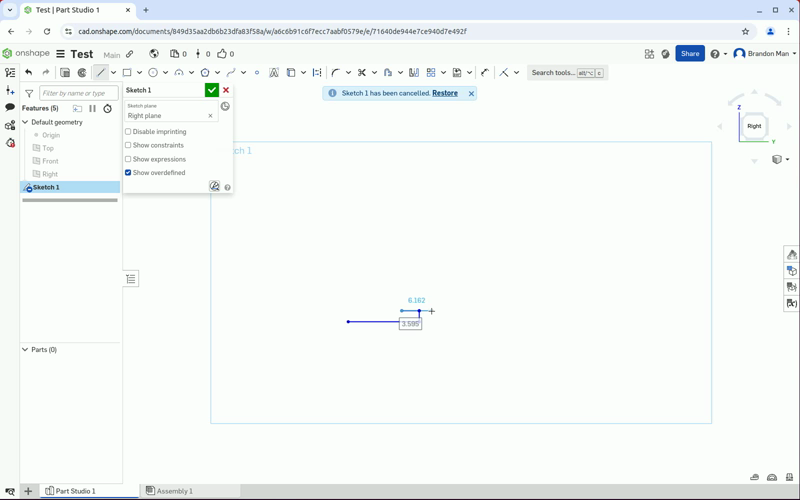
mouse_move(401, 297)
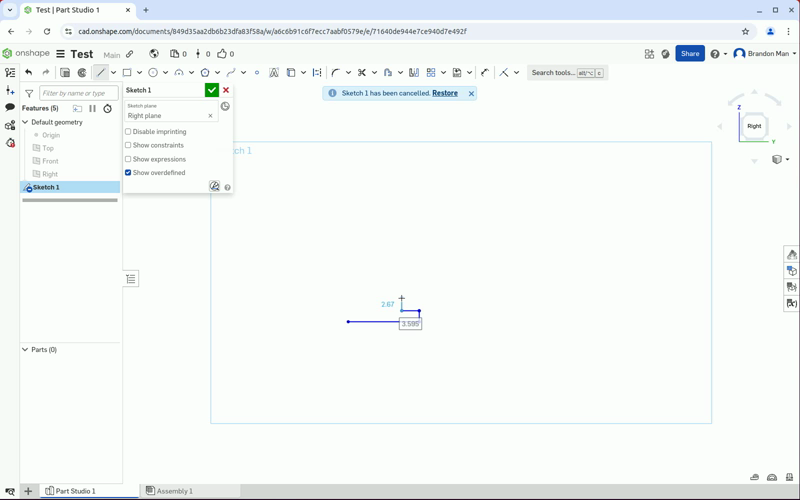
click(401, 297)
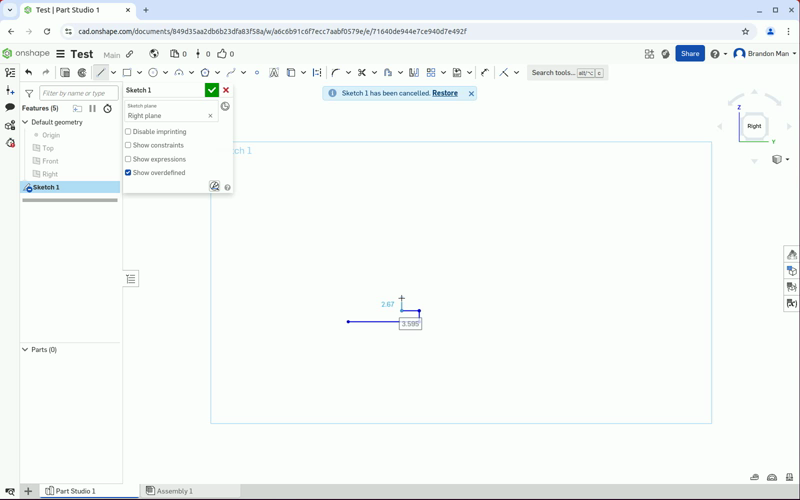
key_up(shift)
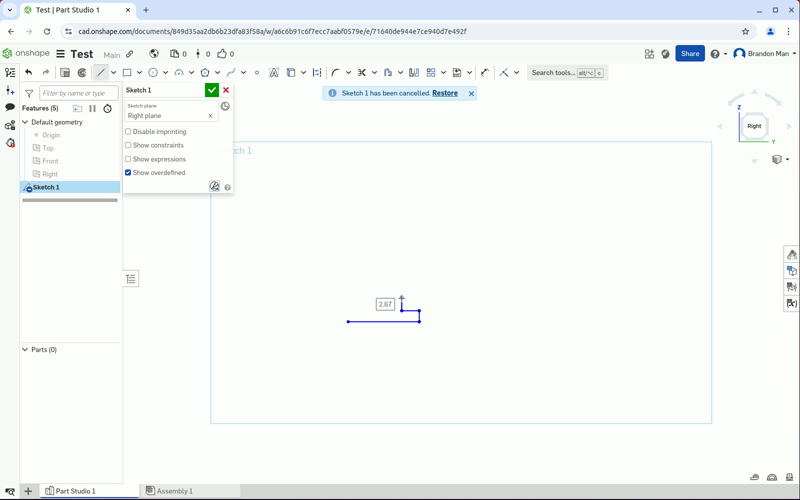
key_down(shift)
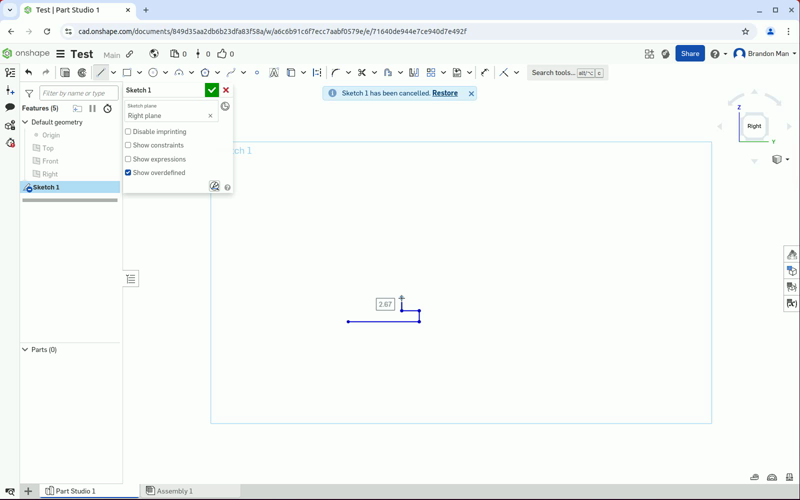
mouse_move(431, 297)
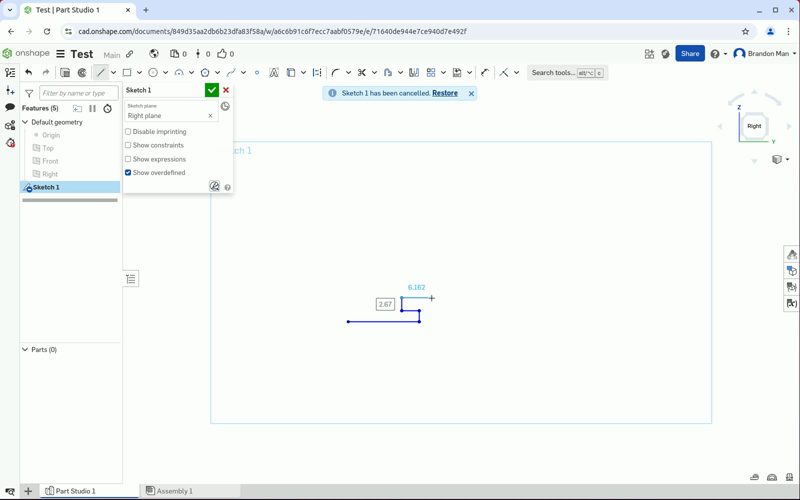
mouse_move(365, 297)
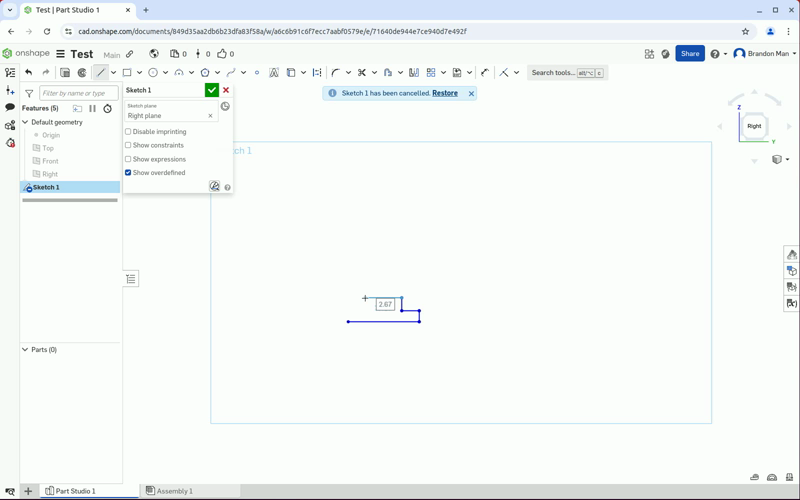
click(365, 297)
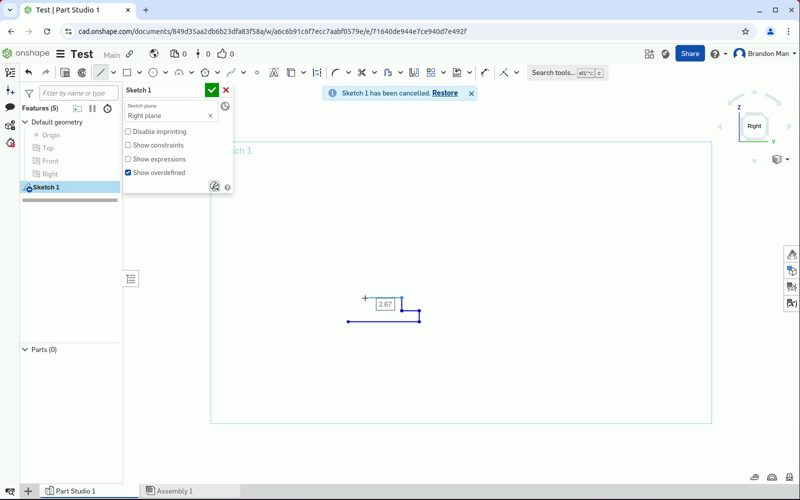
key_up(shift)
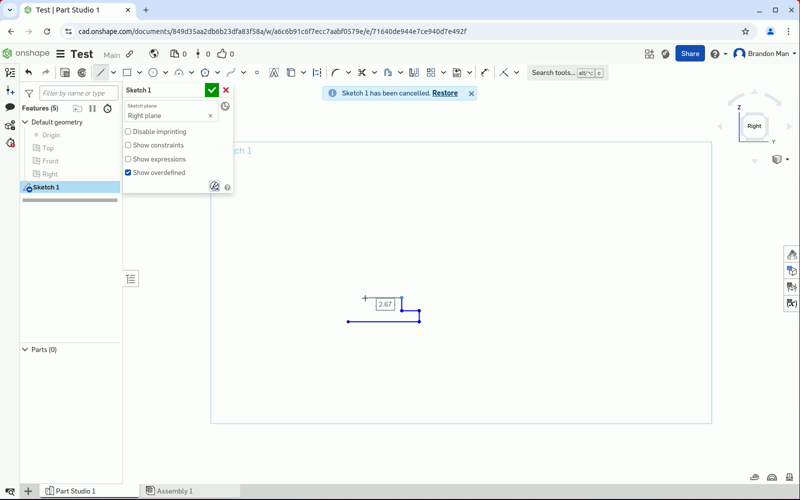
key_down(shift)
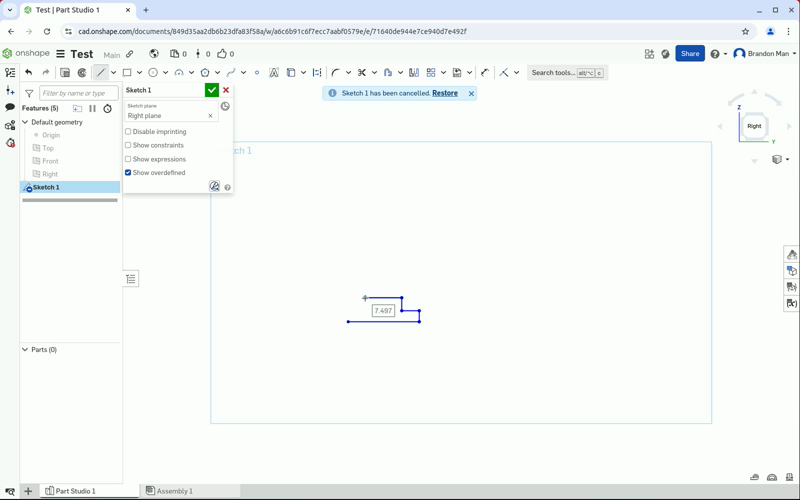
mouse_move(395, 297)
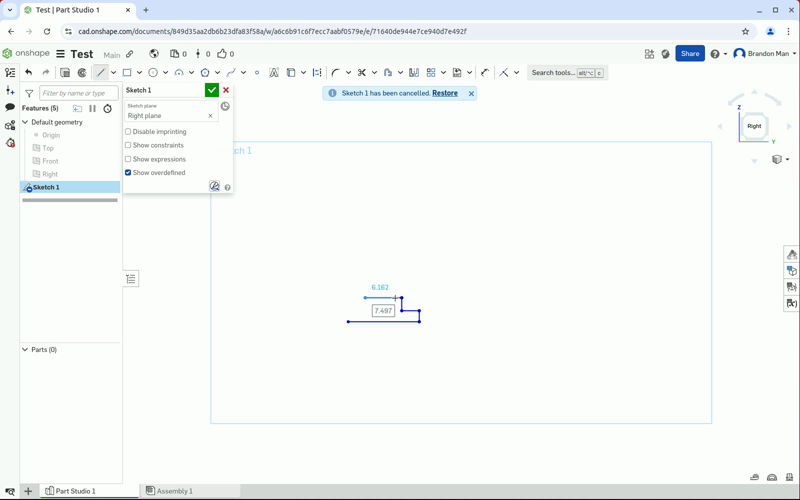
mouse_move(365, 310)
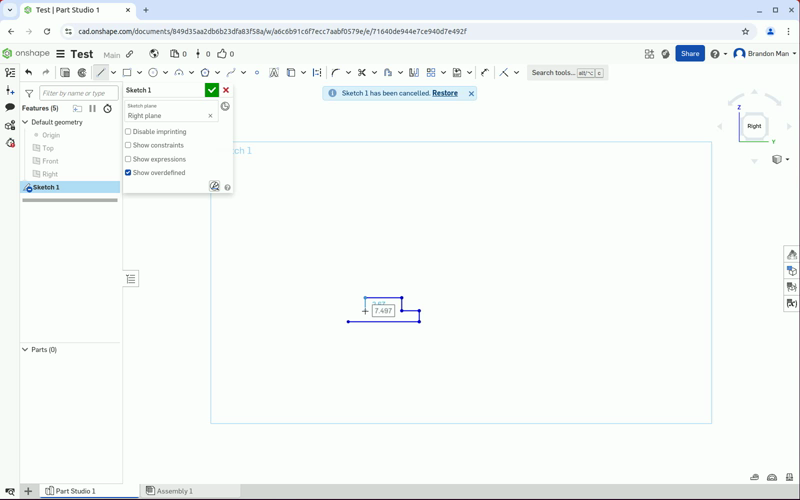
click(365, 310)
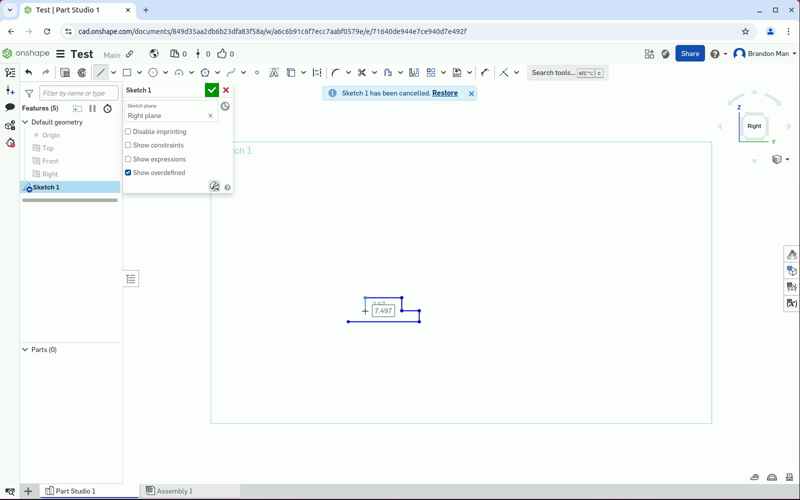
key_up(shift)
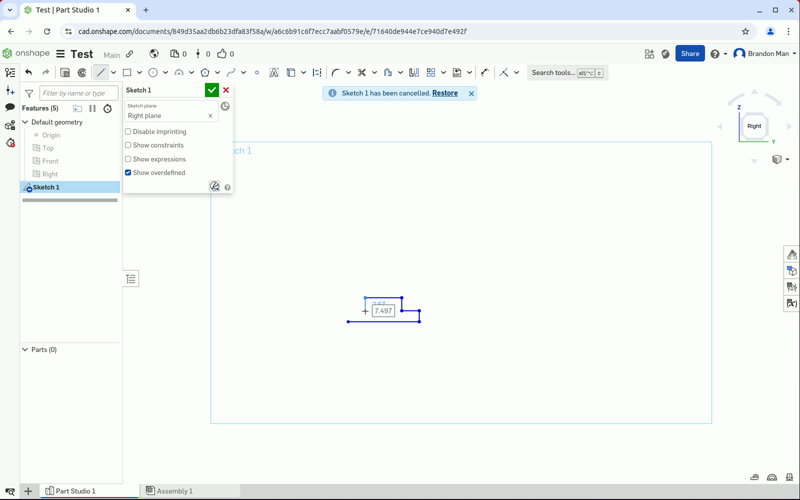
key_down(shift)
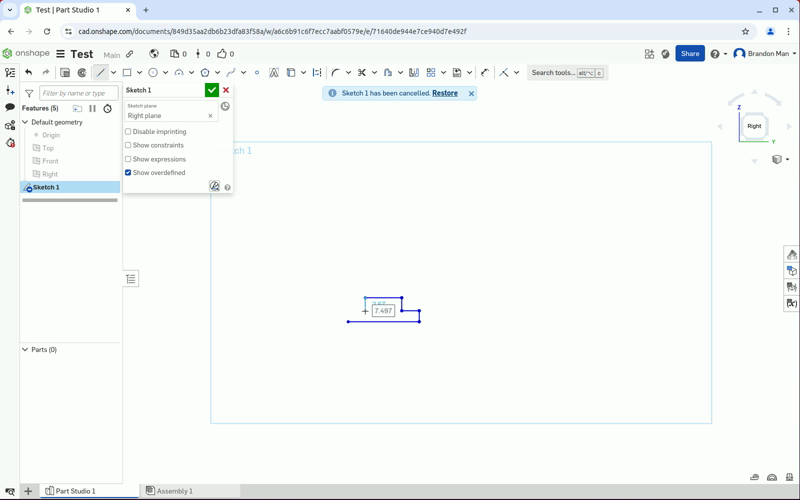
mouse_move(395, 310)
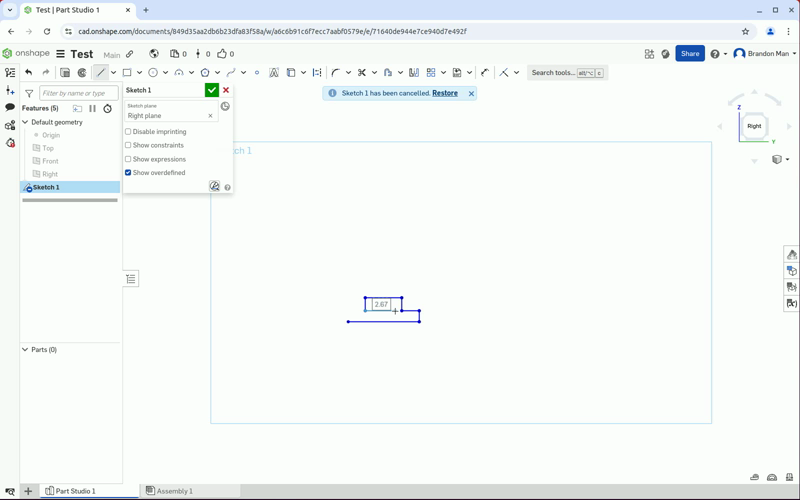
mouse_move(348, 310)
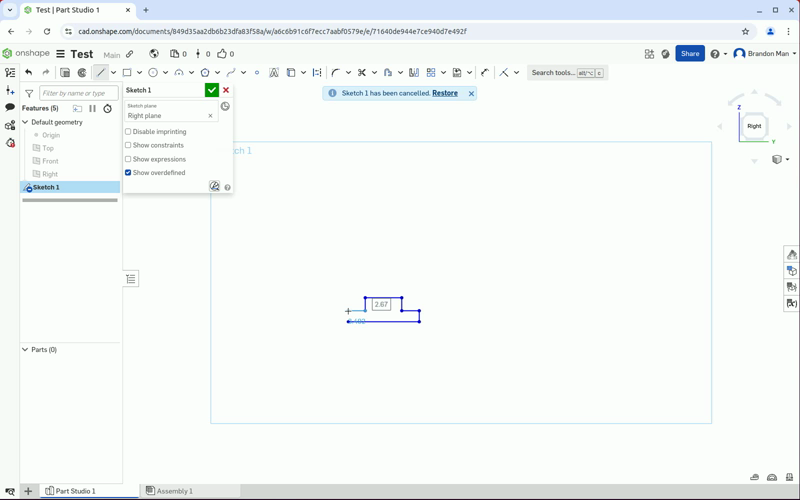
click(348, 310)
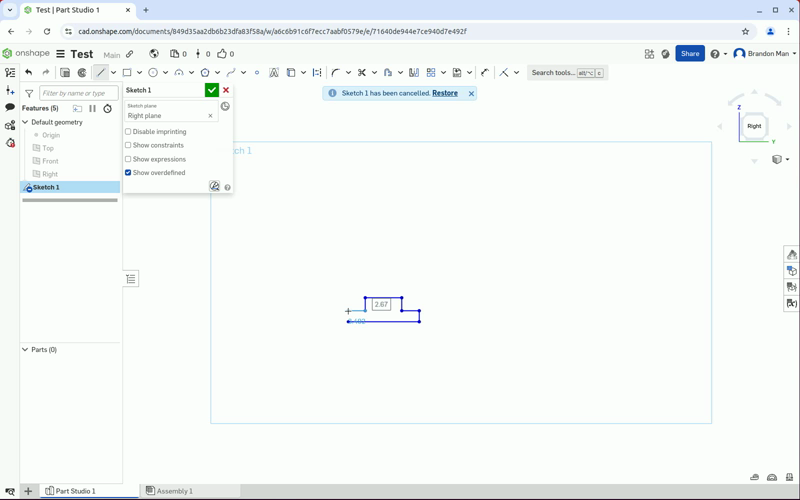
key_up(shift)
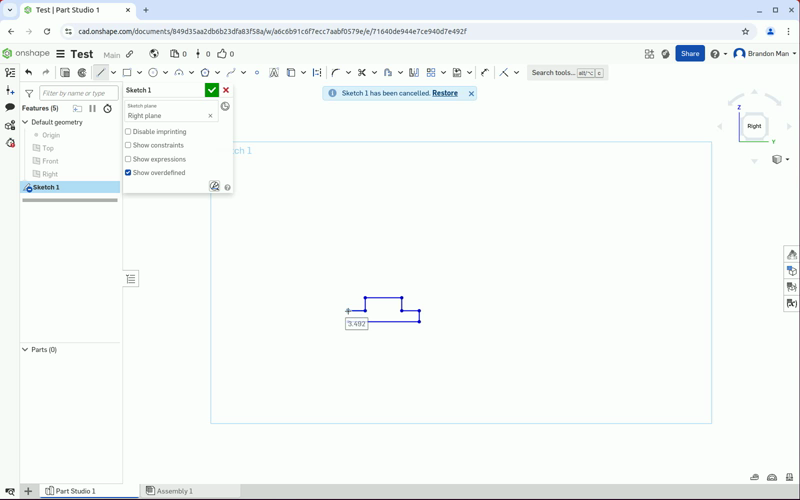
mouse_move(378, 310)
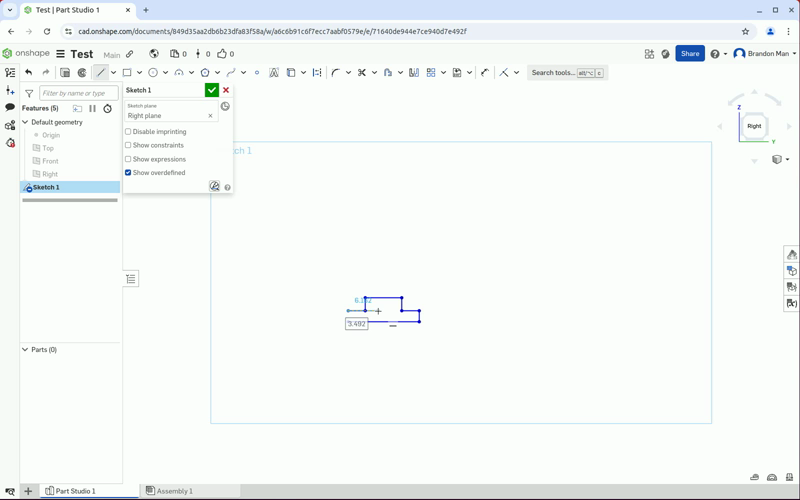
key_down(shift)
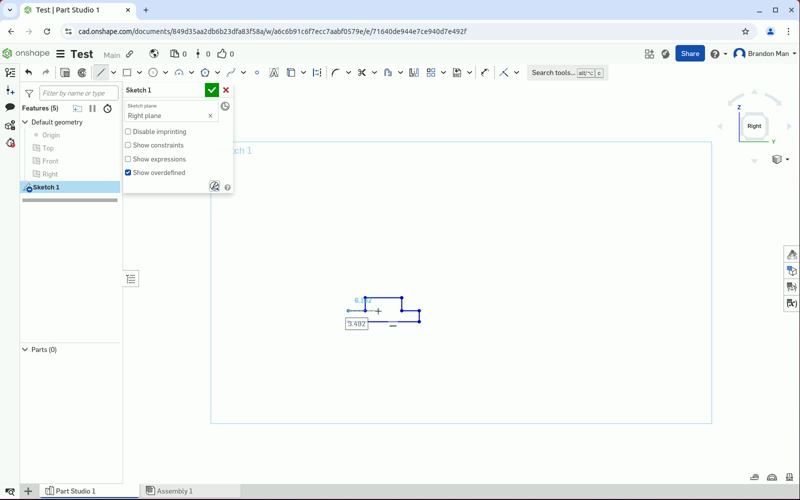
mouse_move(348, 321)
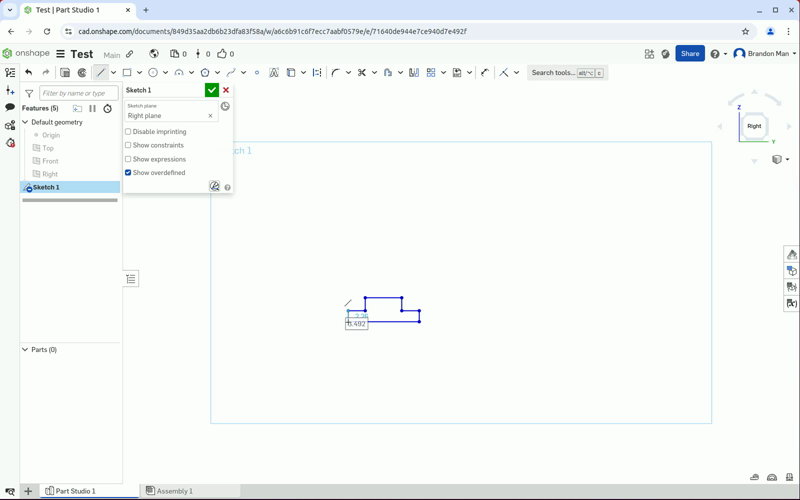
key_up(shift)
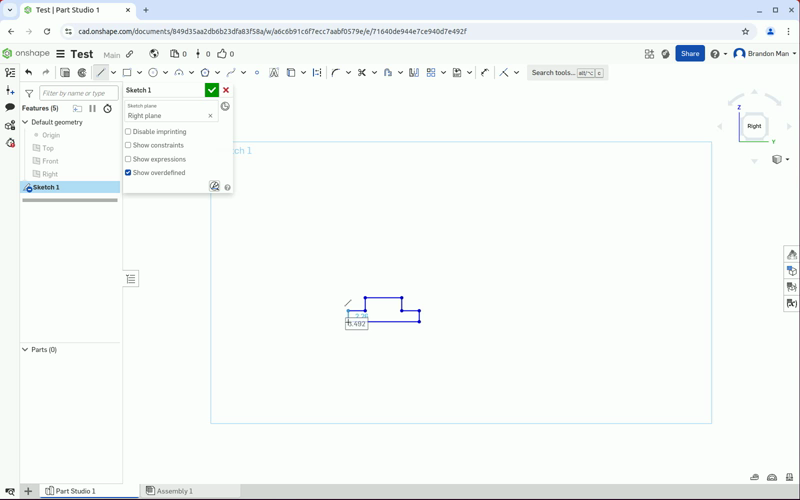
click(348, 321)
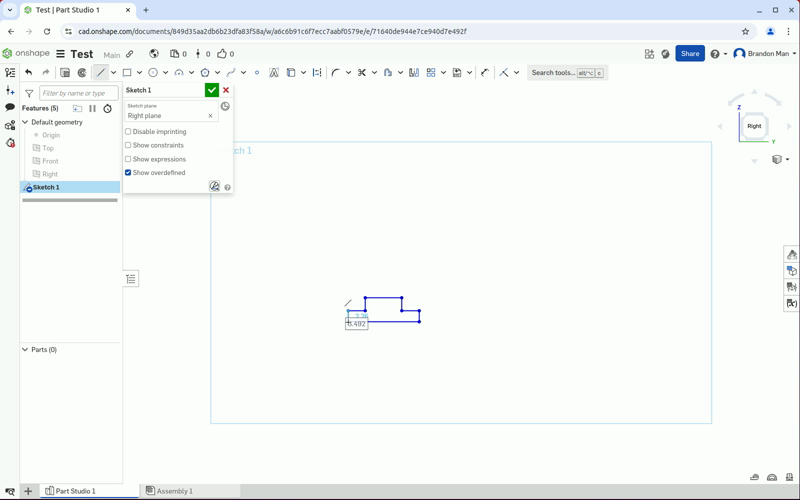
key(esc)
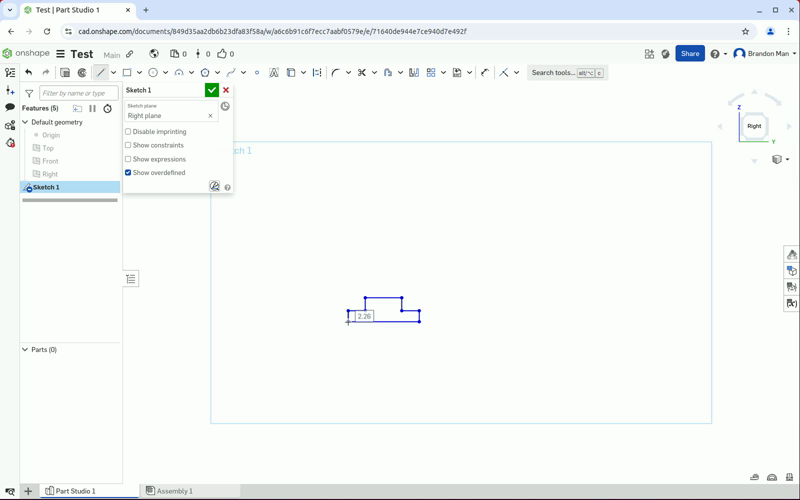
mouse_move(367, 299)
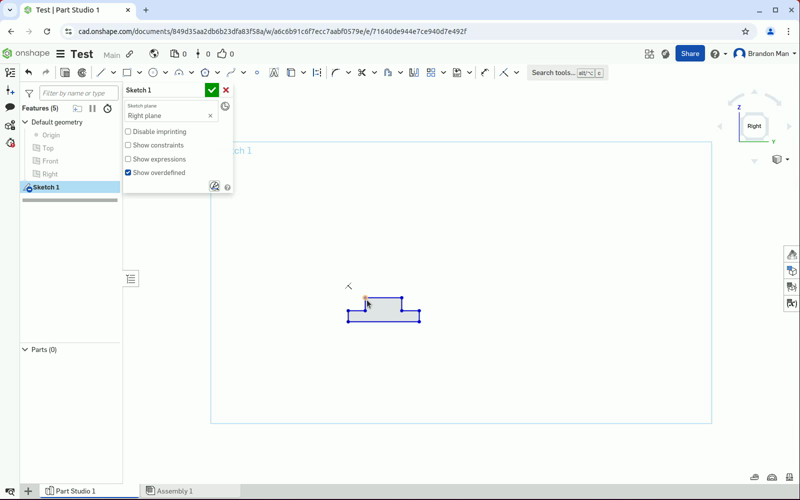
scroll(6)
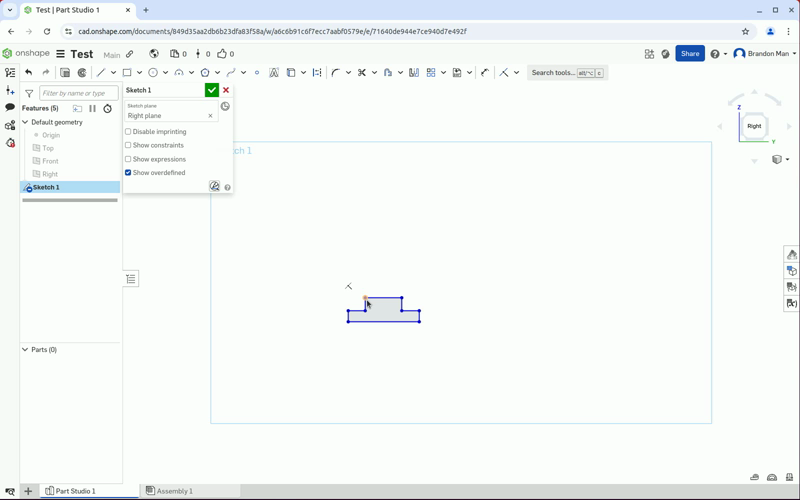
scroll(6)
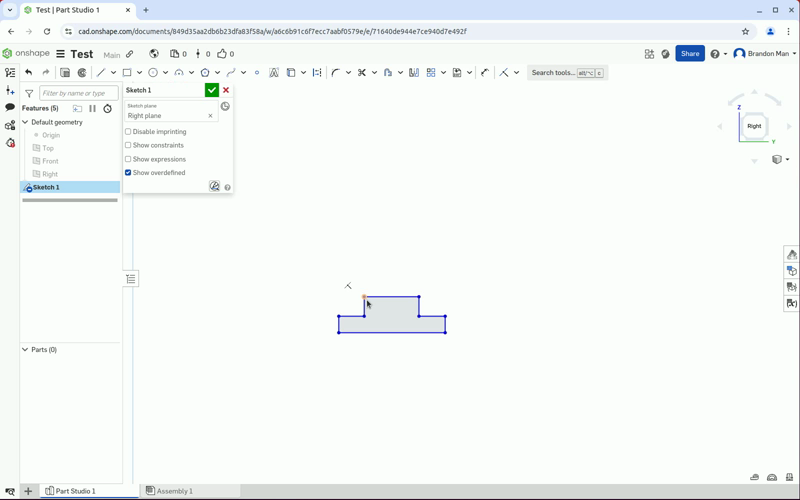
scroll(6)
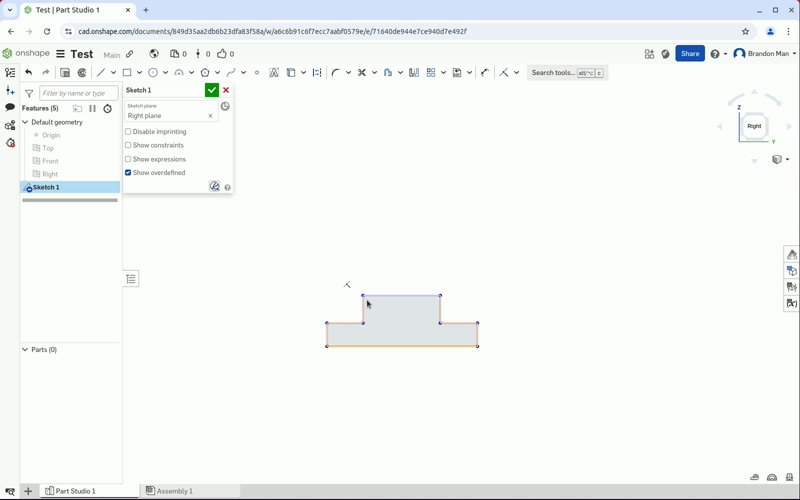
scroll(6)
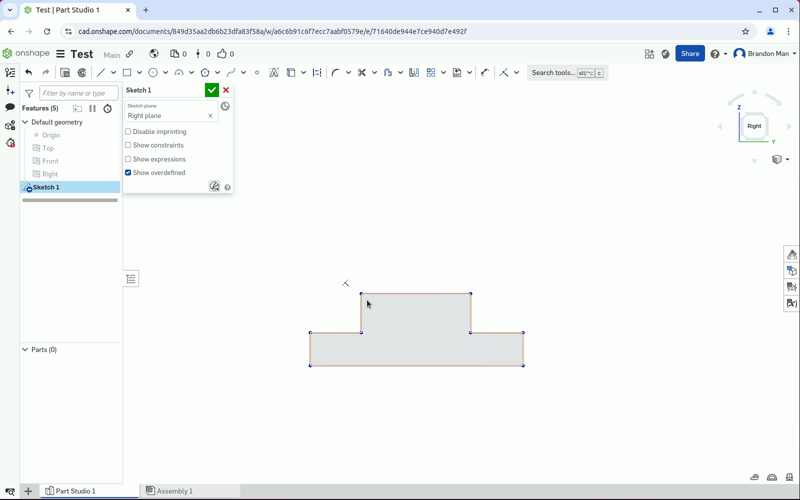
scroll(6)
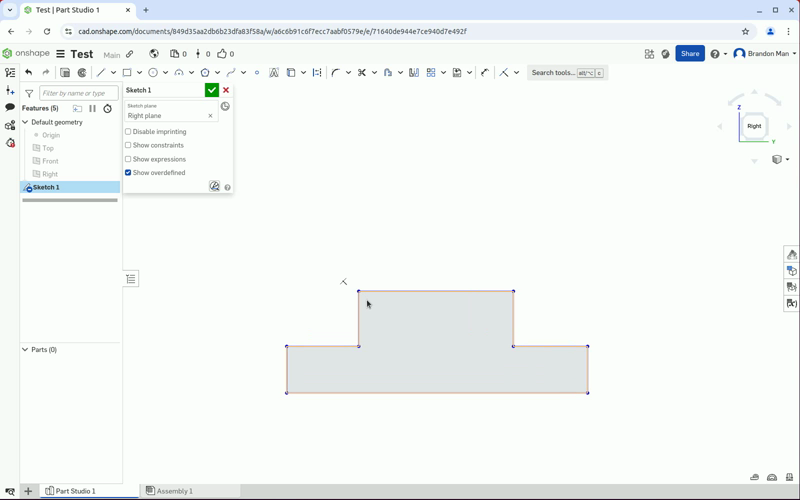
scroll(6)
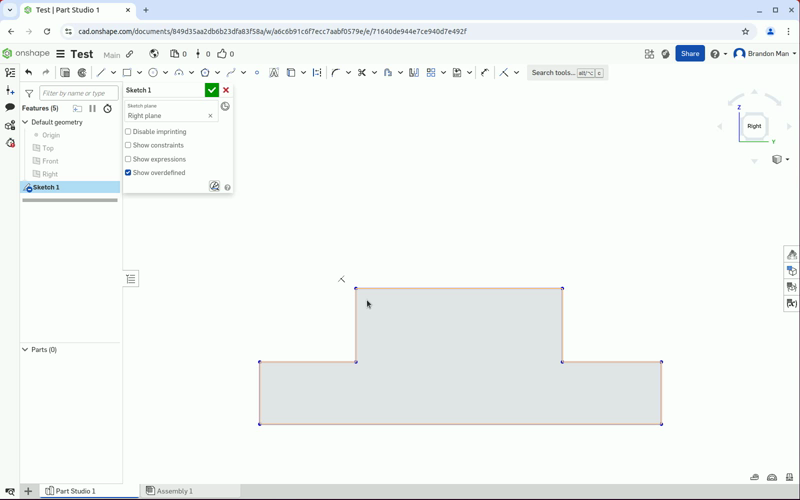
scroll(6)
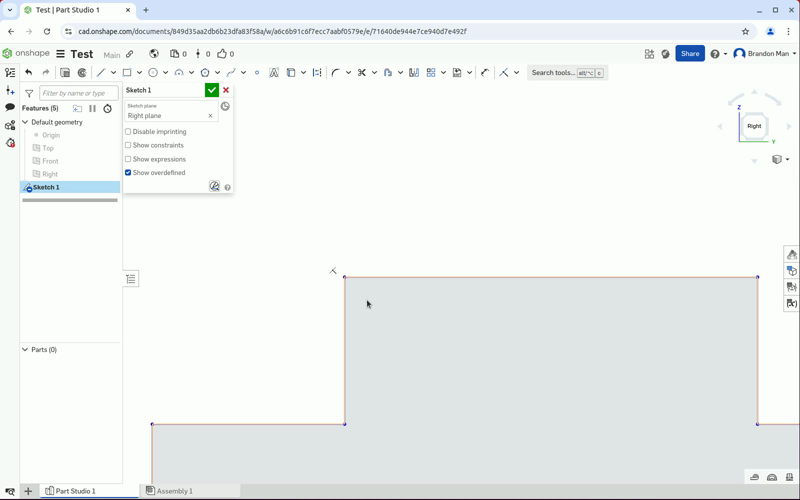
click(367, 299)
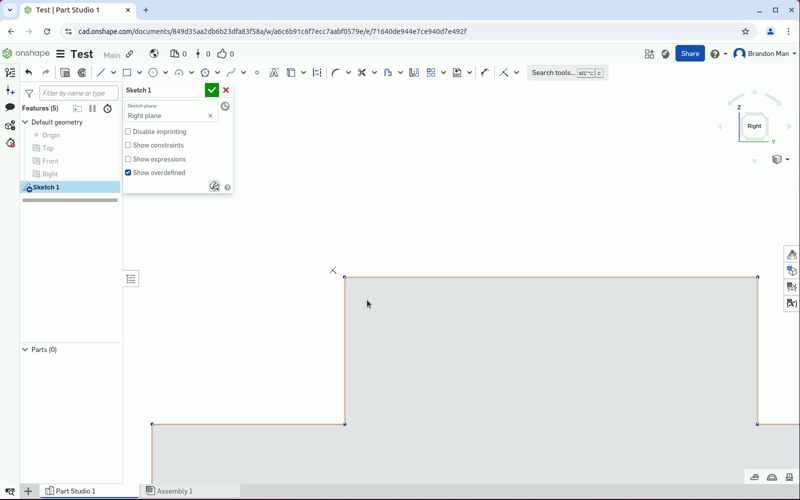
scroll(-6)
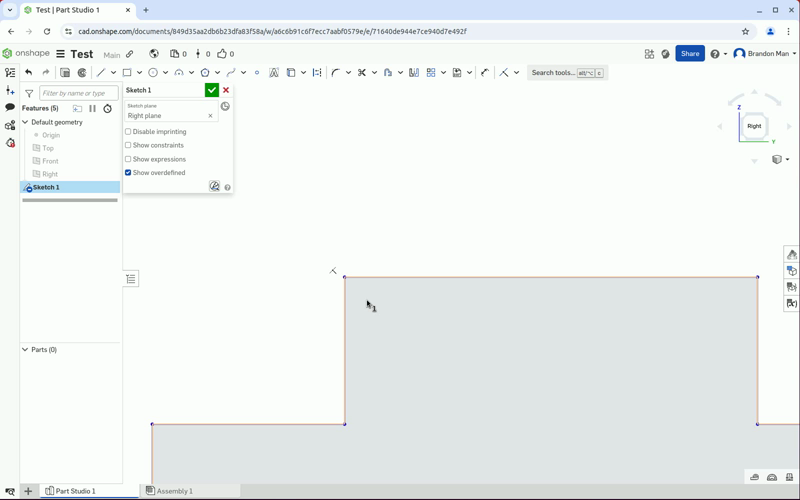
scroll(-6)
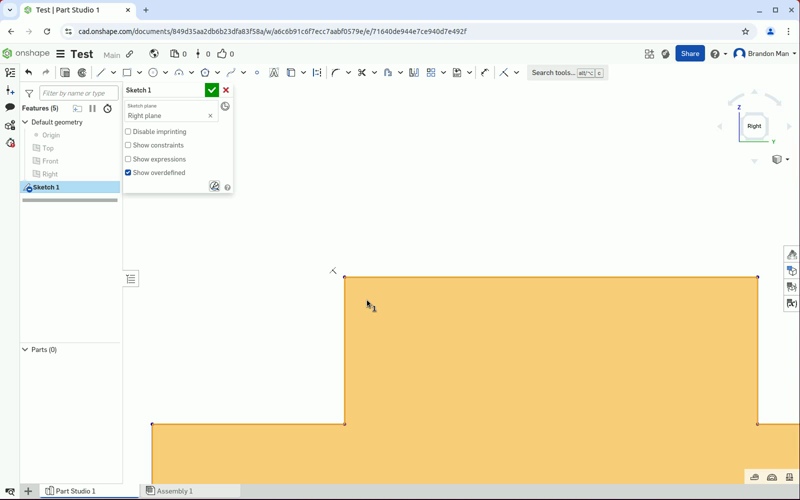
scroll(-6)
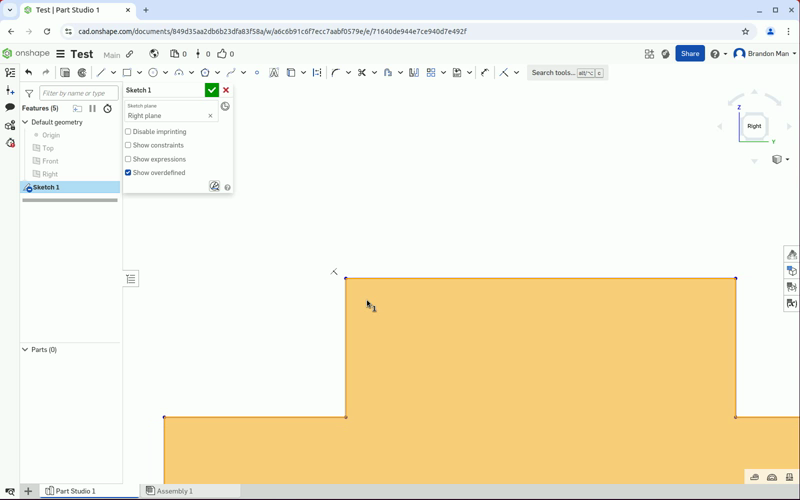
scroll(-6)
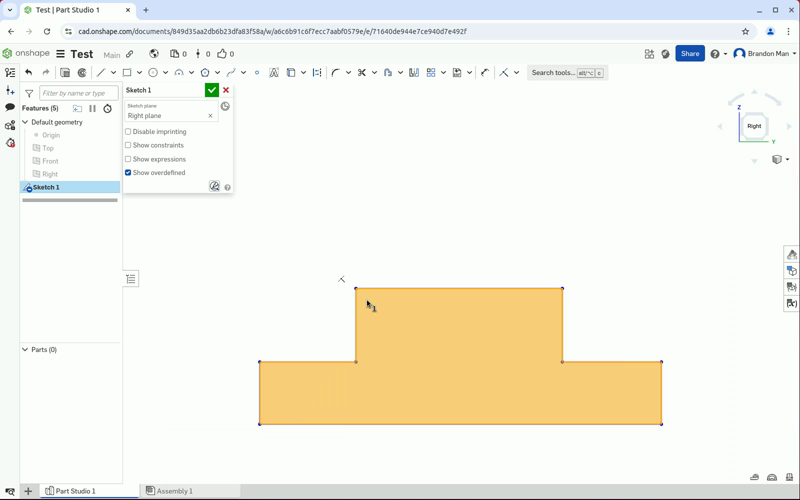
scroll(-6)
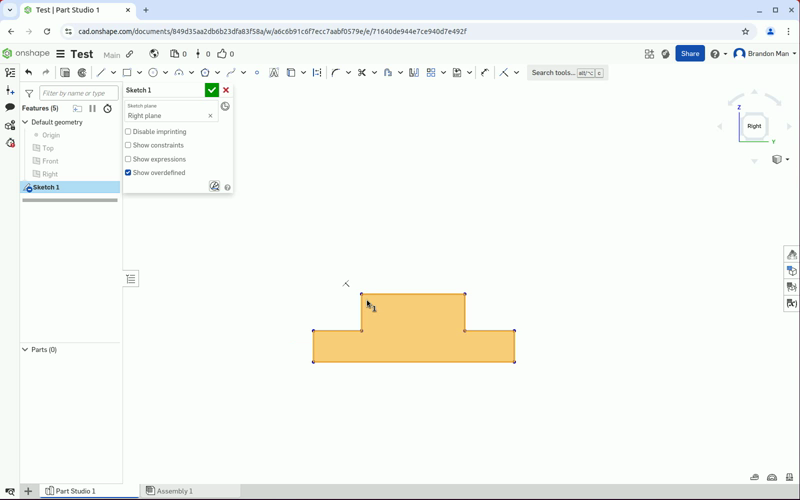
scroll(-6)
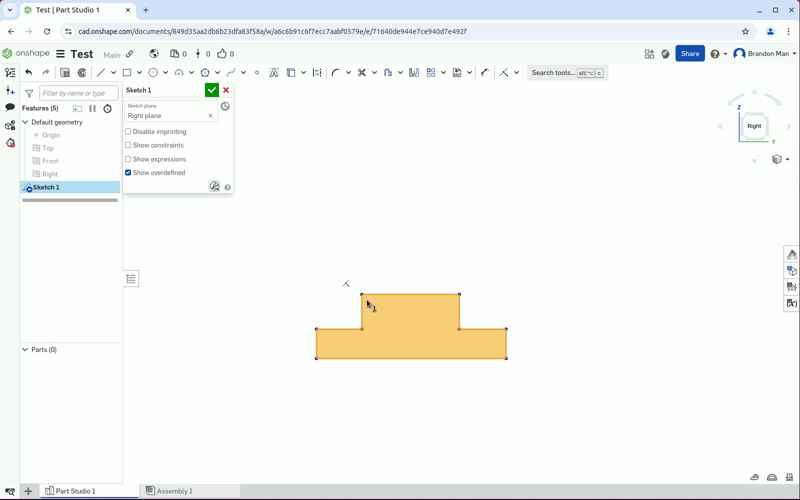
scroll(-6)
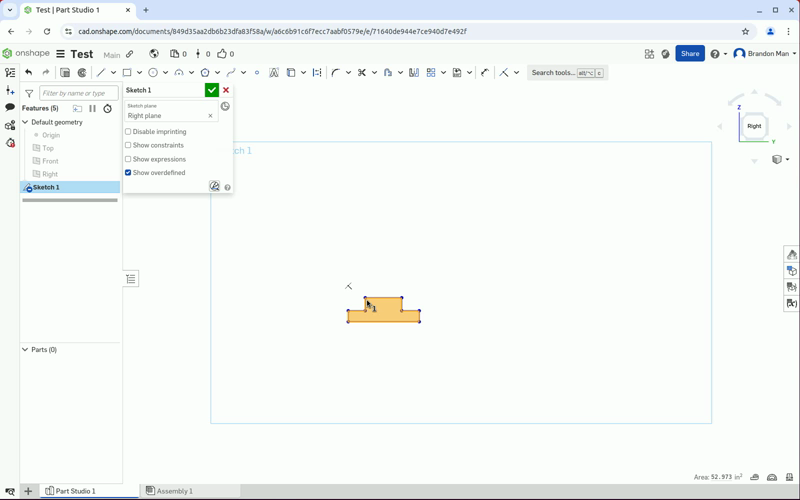
mouse_move(73, 352)
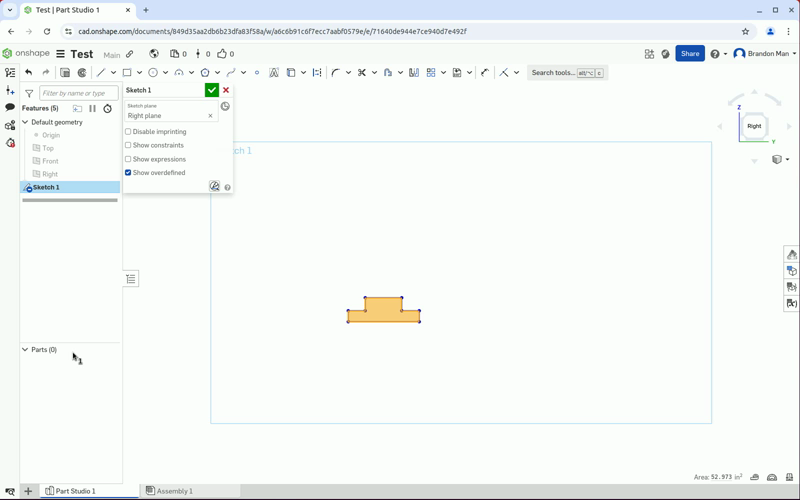
key(shift+y)
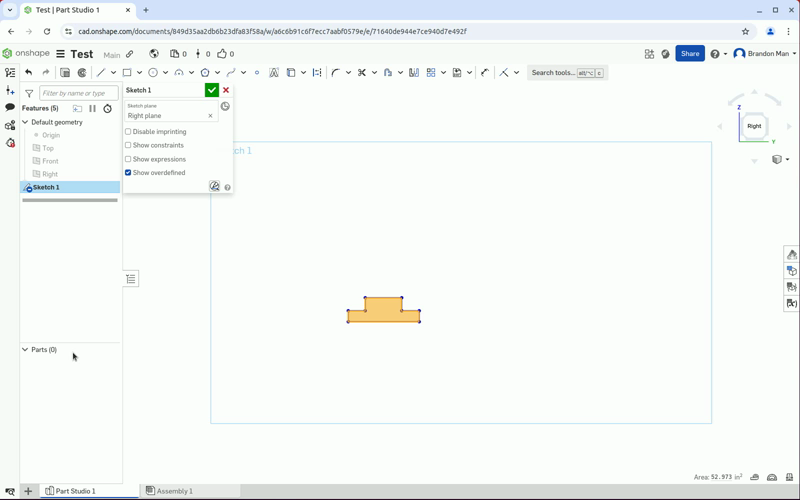
key(shift+e)
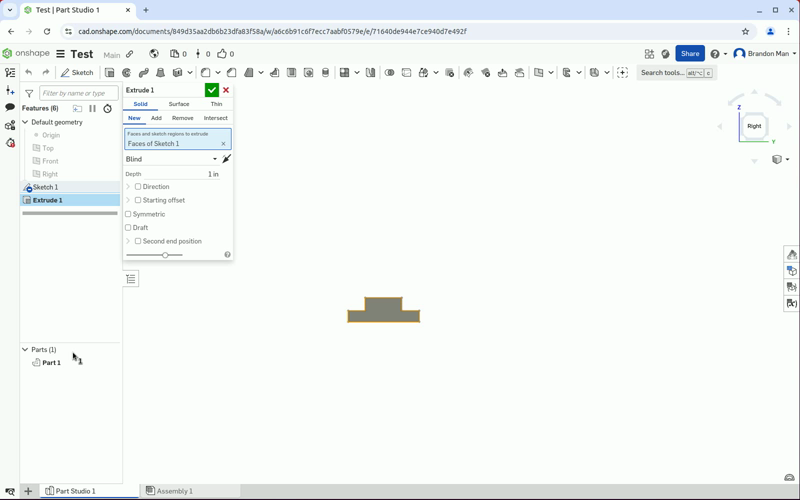
mouse_move(143, 106)
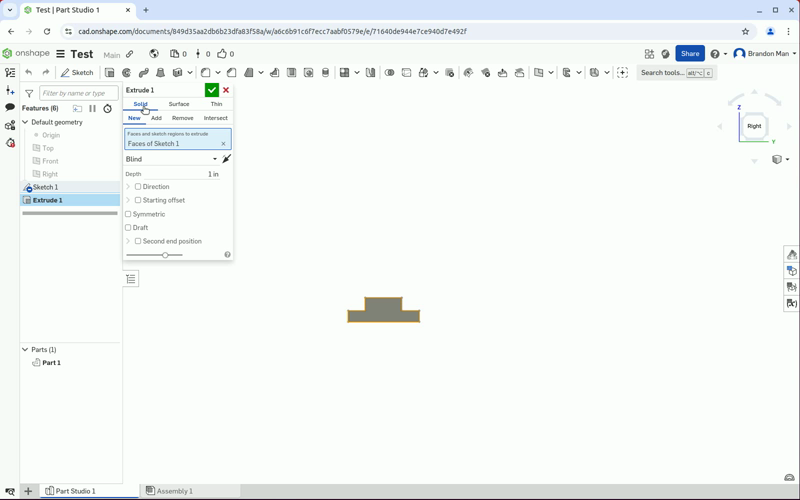
click(143, 106)
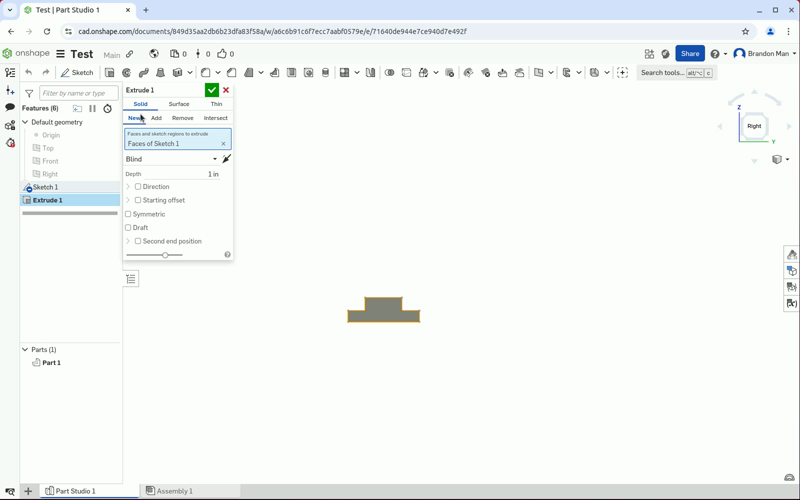
mouse_move(137, 120)
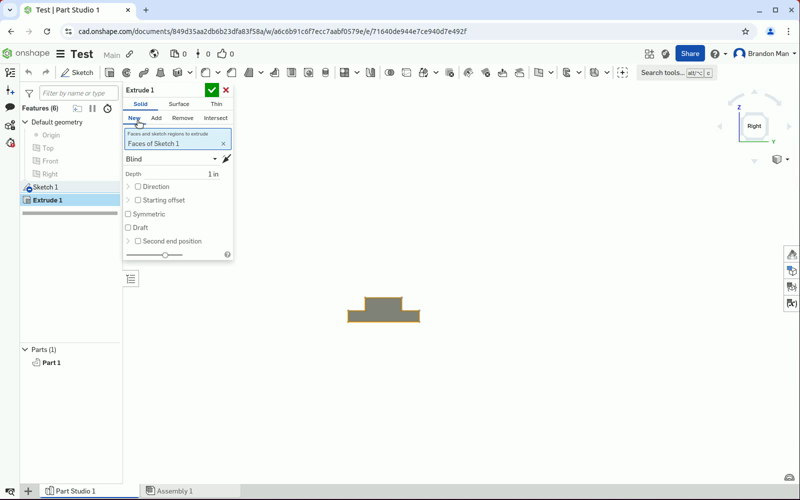
click(137, 120)
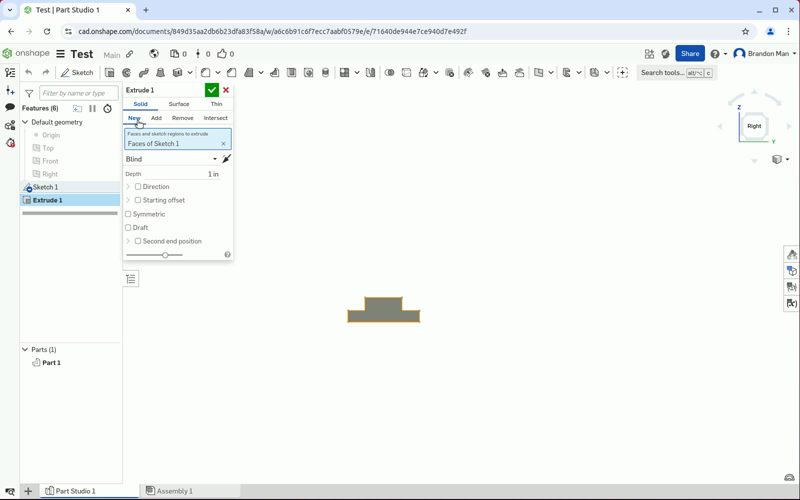
key(tab, 4)
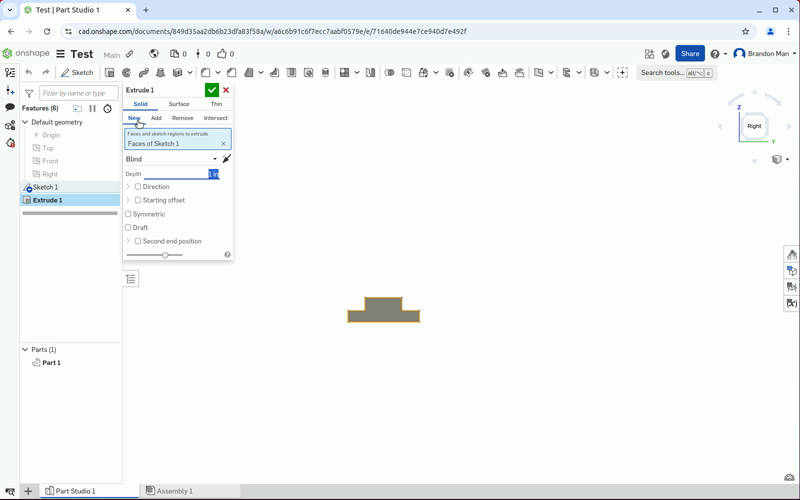
text(5.536)
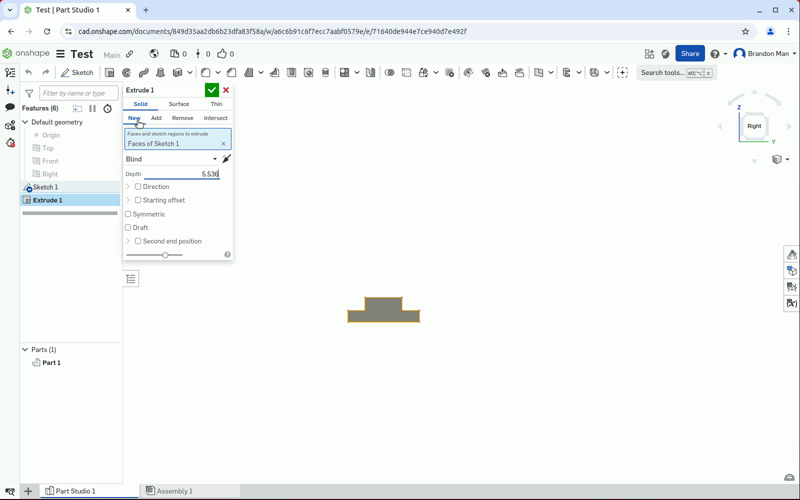
key(enter)
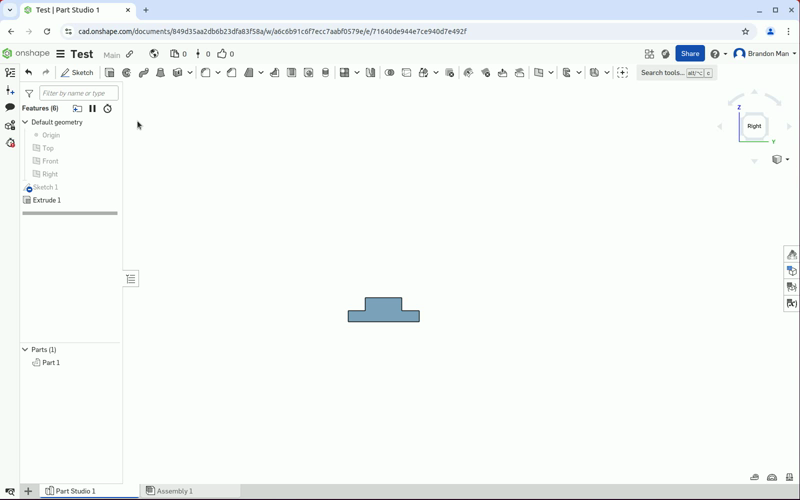
key(shift+h)
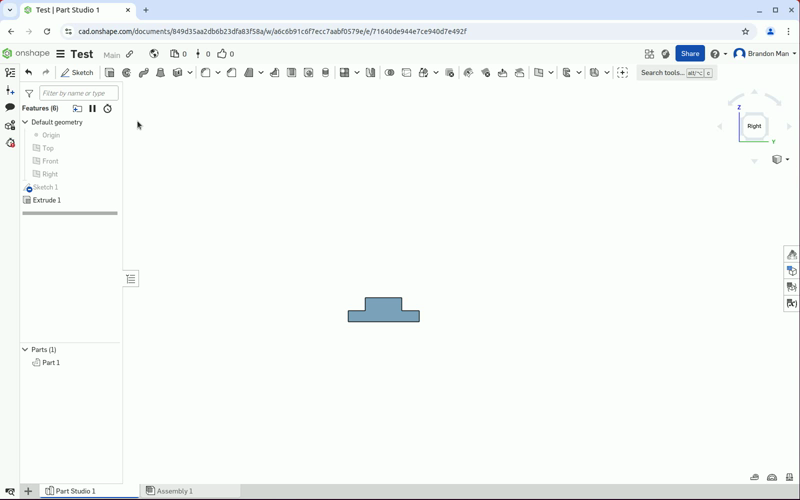
key(shift+h)
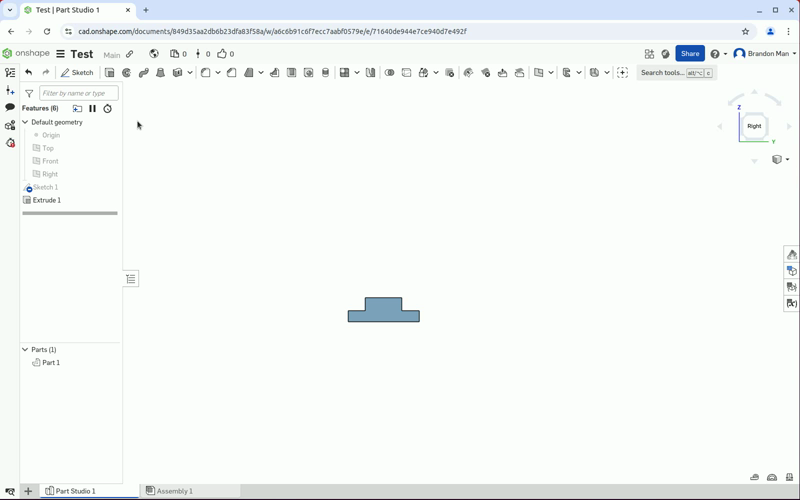
mouse_move(73, 189)
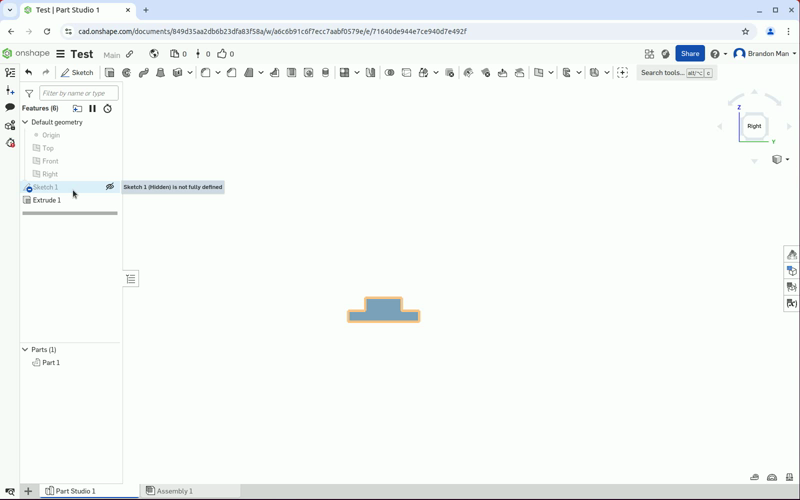
click(73, 189)
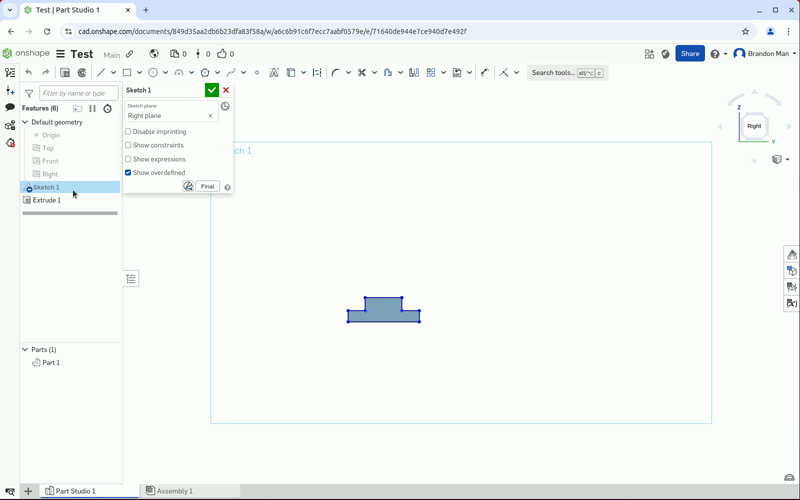
mouse_move(229, 92)
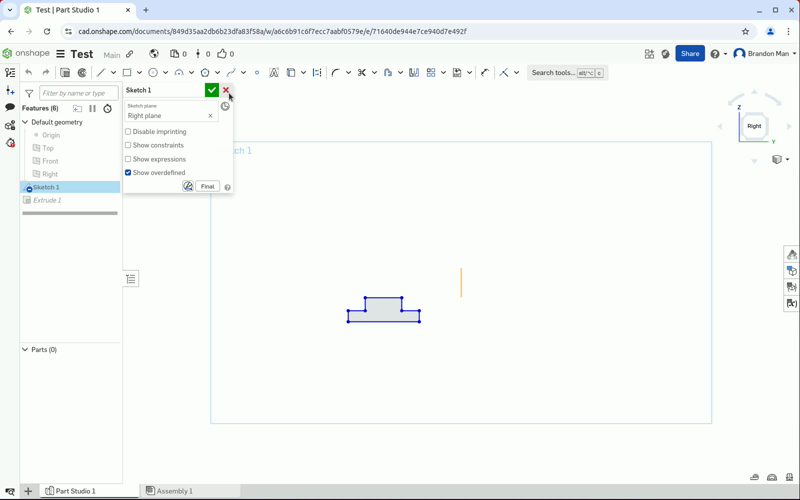
click(229, 92)
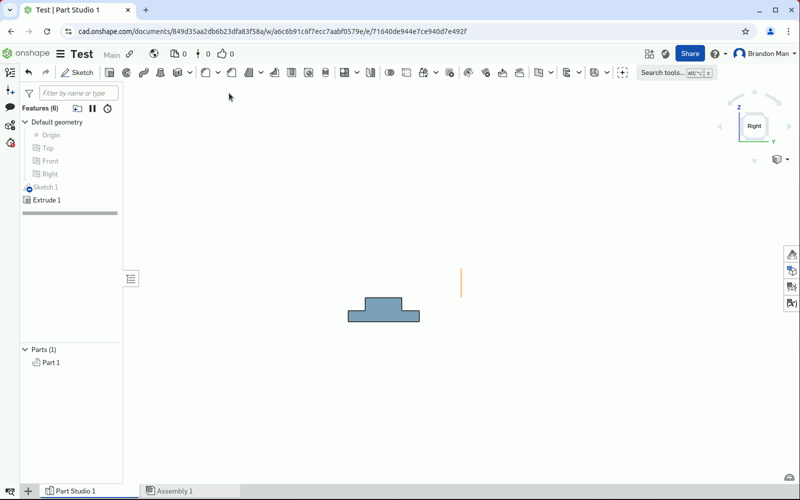
mouse_move(541, 75)
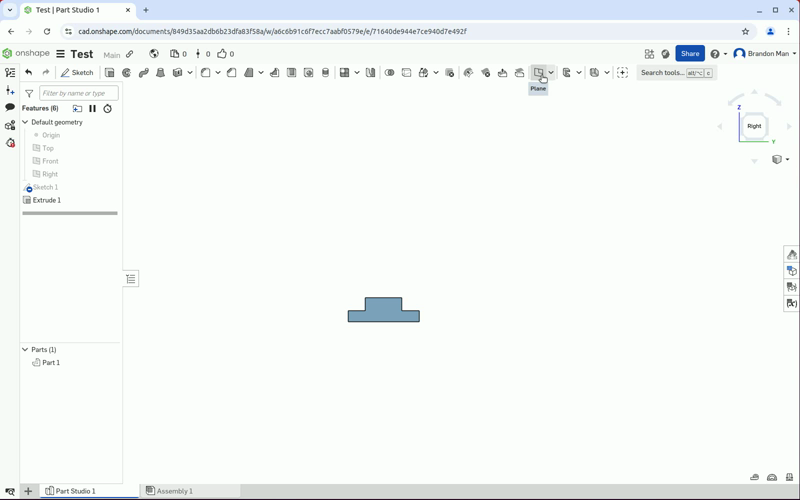
click(541, 75)
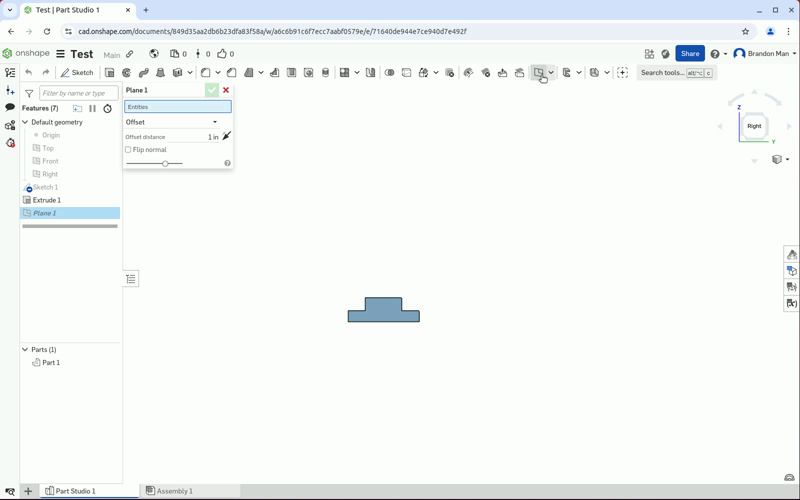
mouse_move(73, 176)
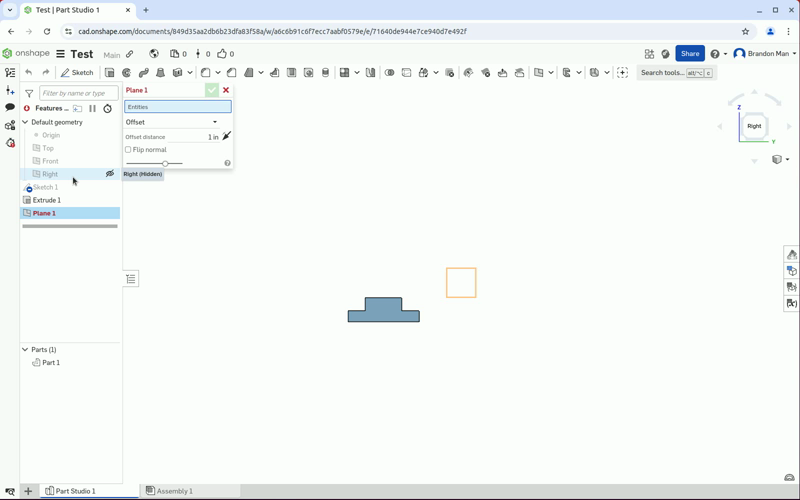
click(73, 176)
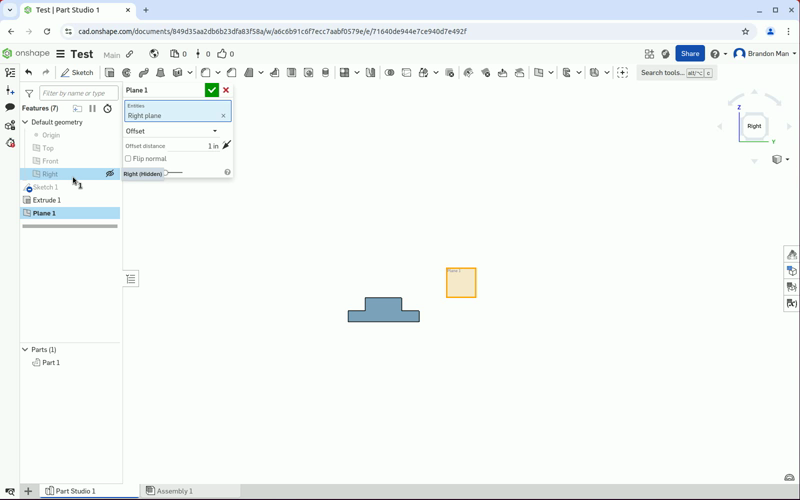
key(tab, 2)
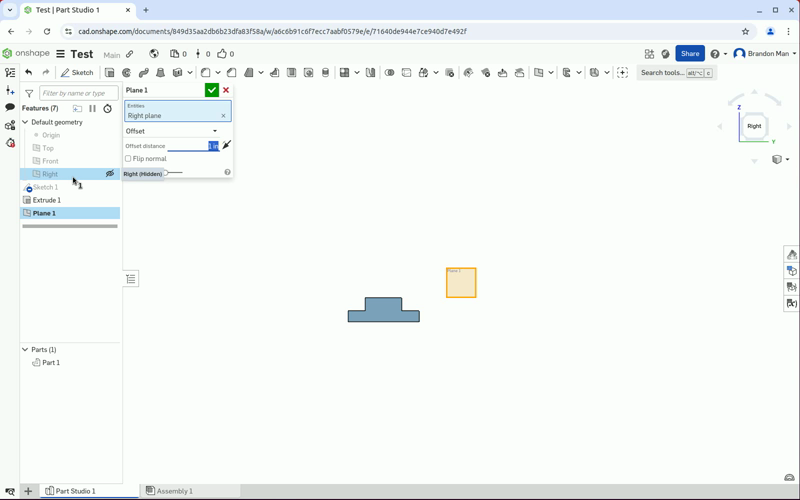
text(5.546)
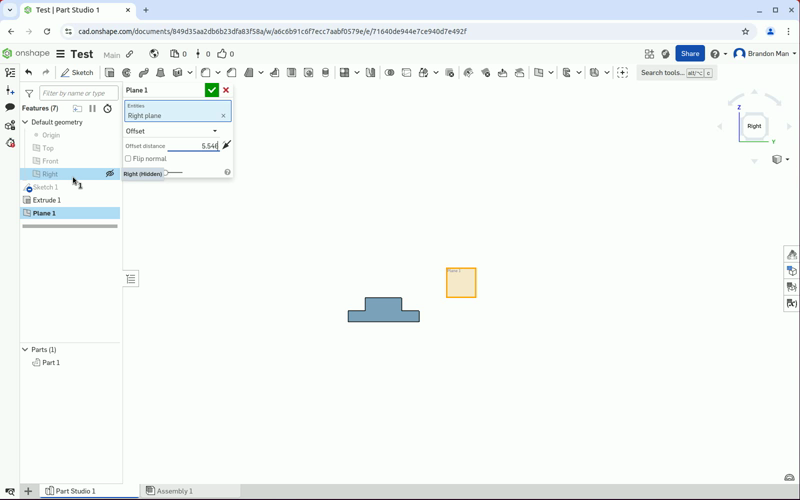
key(enter, 2)
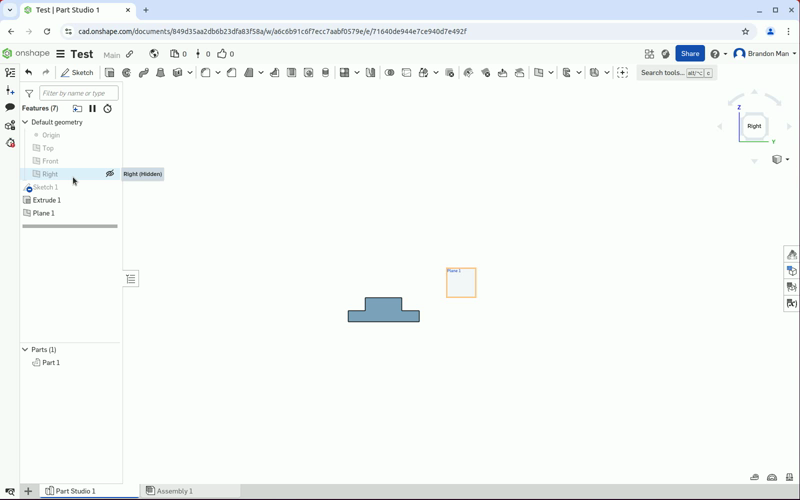
key(shift+s)
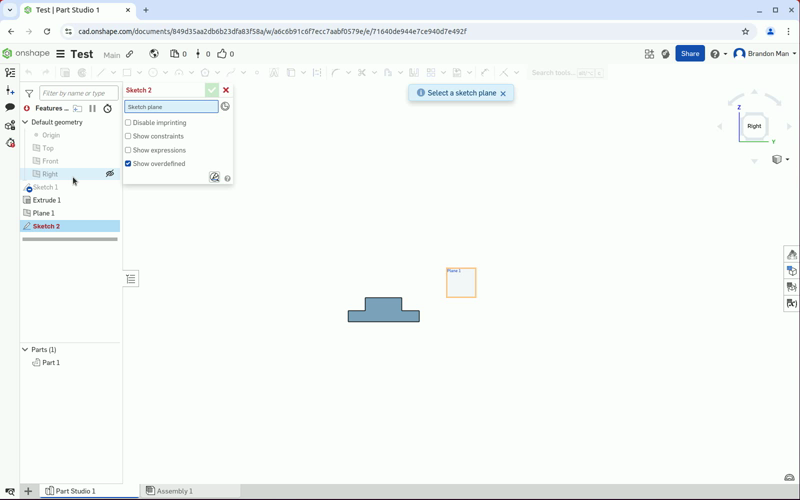
mouse_move(73, 215)
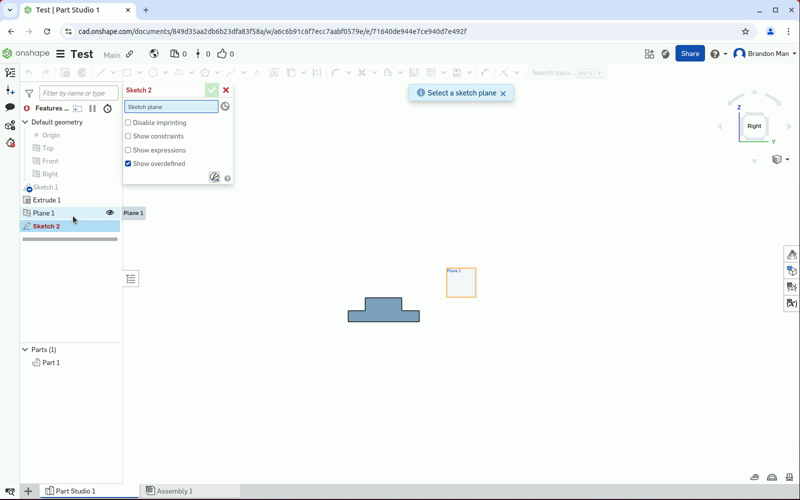
click(73, 215)
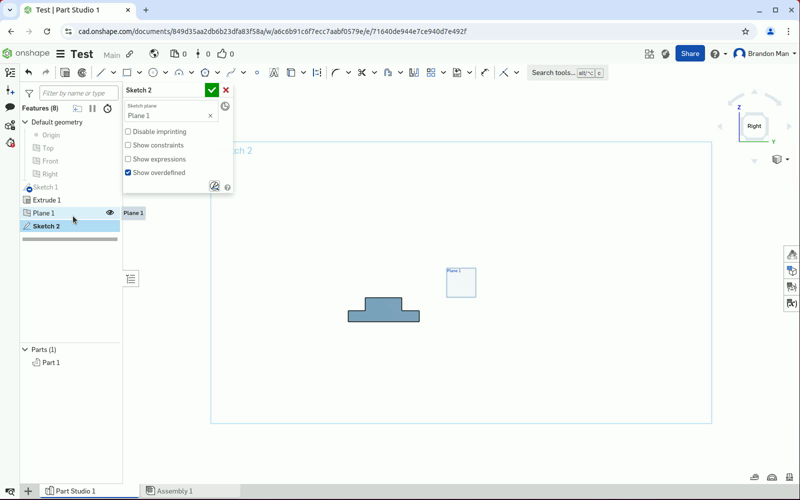
mouse_move(73, 352)
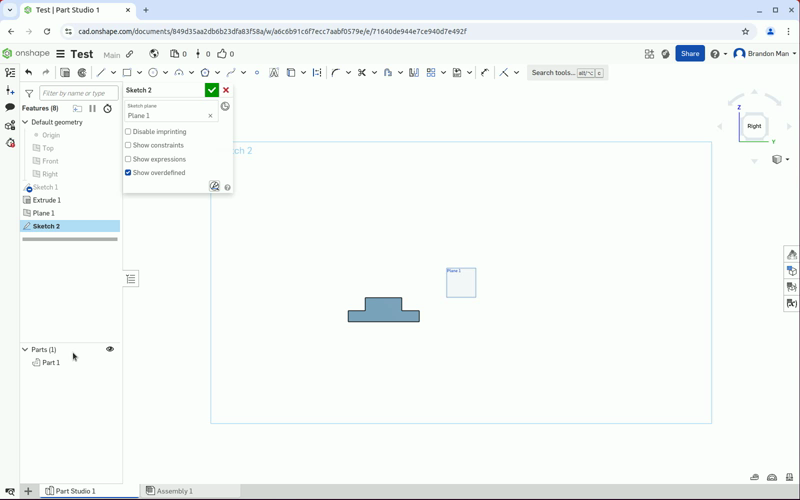
key(y)
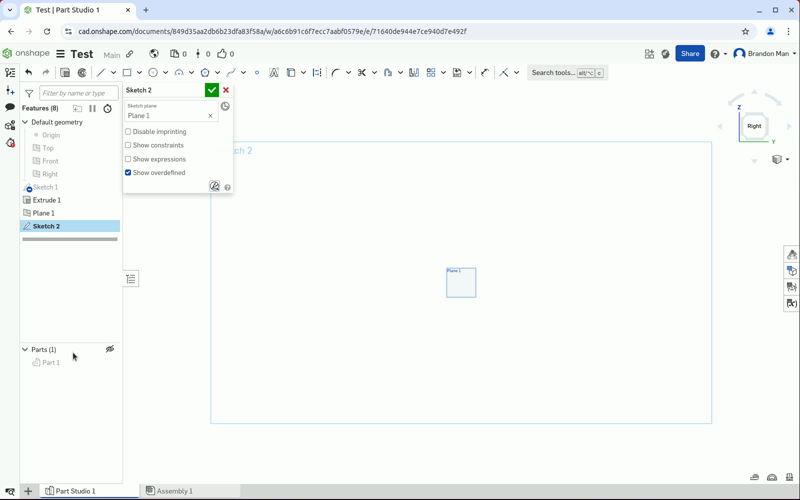
key(a)
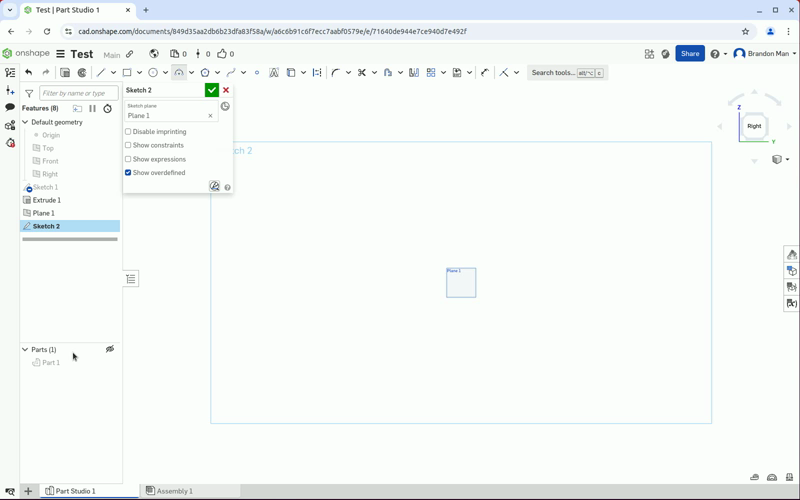
key_down(shift)
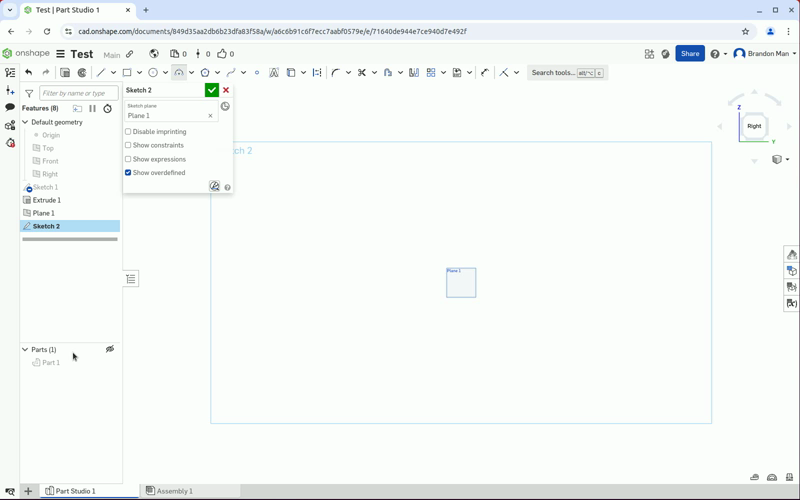
mouse_move(371, 298)
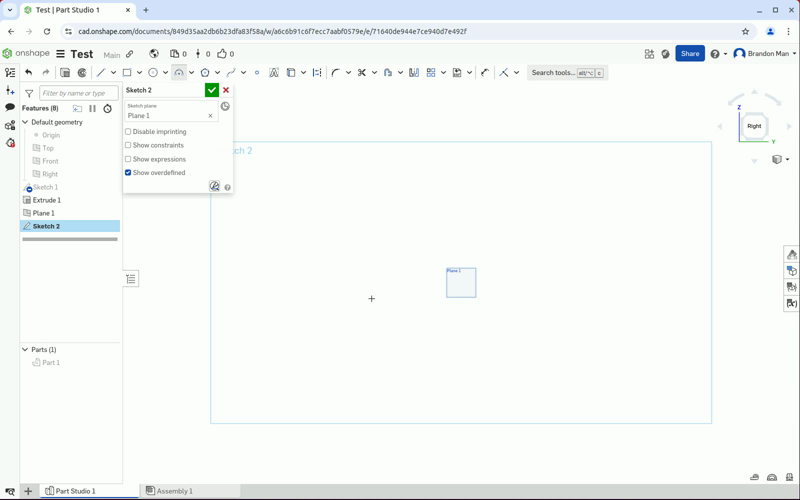
click(371, 298)
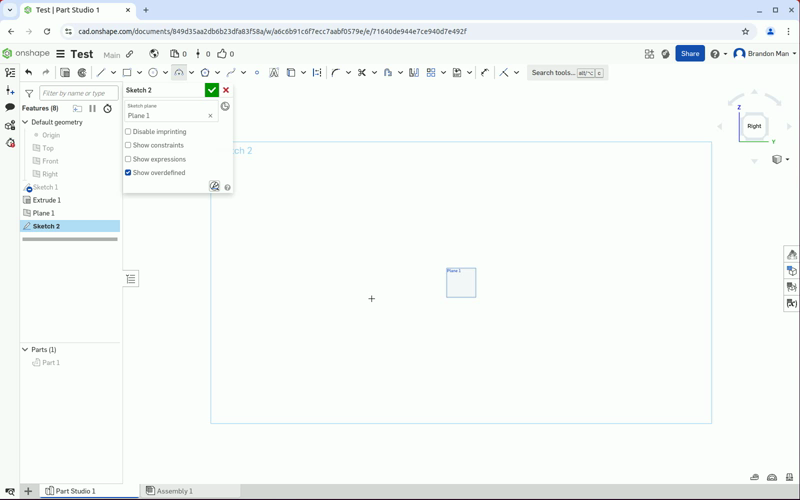
key_up(shift)
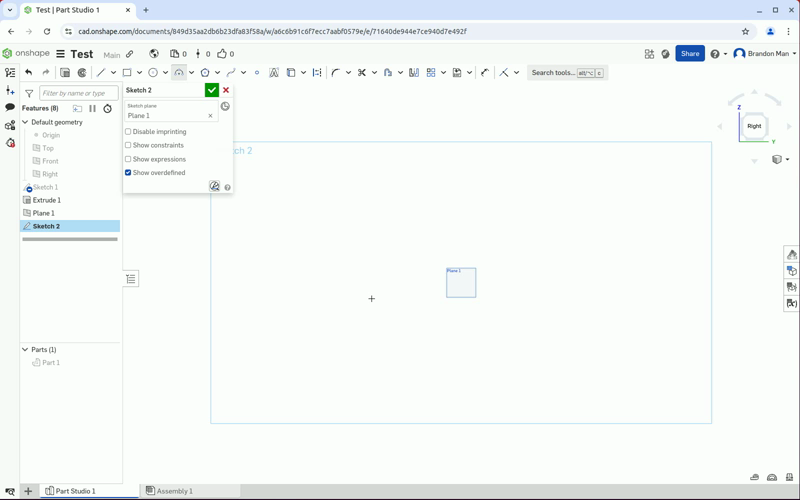
key_down(shift)
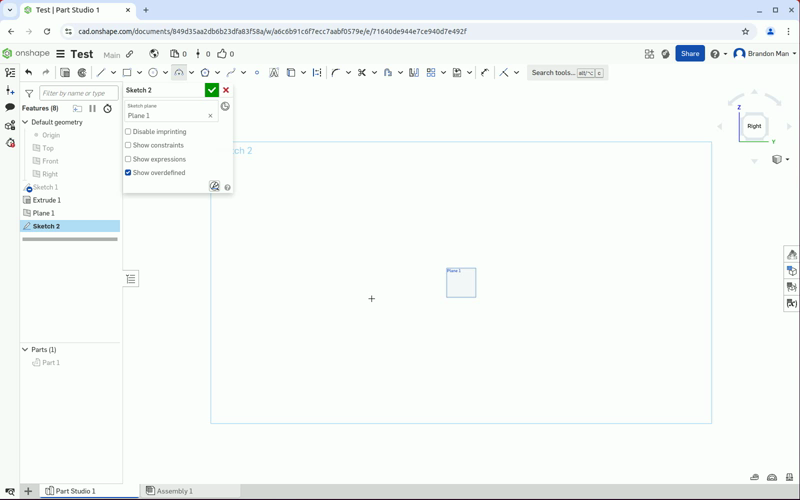
mouse_move(397, 298)
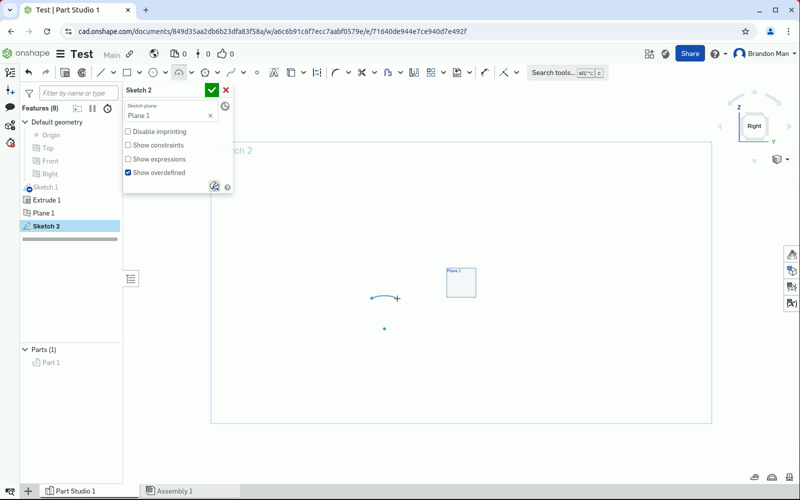
click(397, 298)
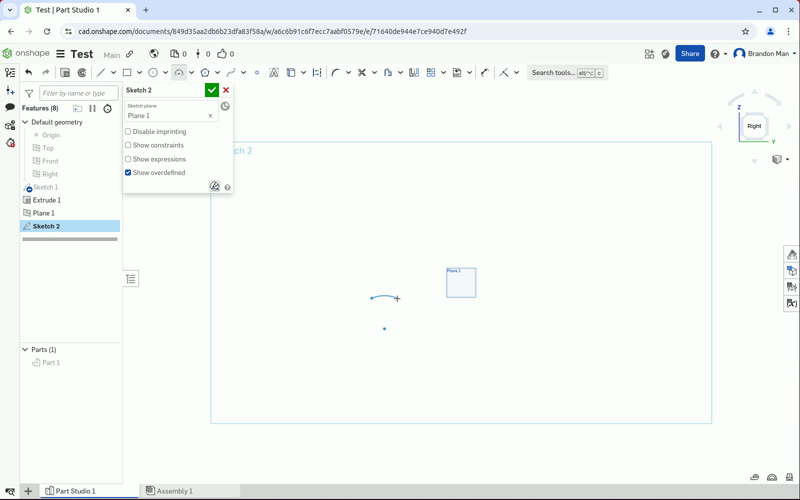
mouse_move(384, 311)
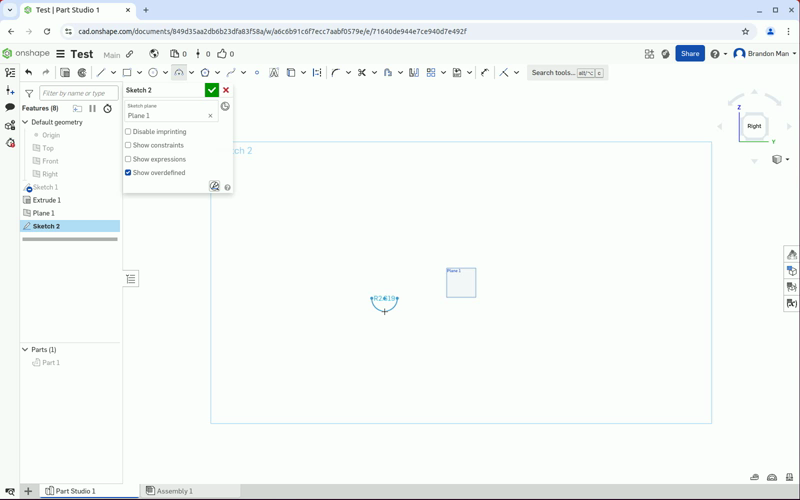
click(384, 311)
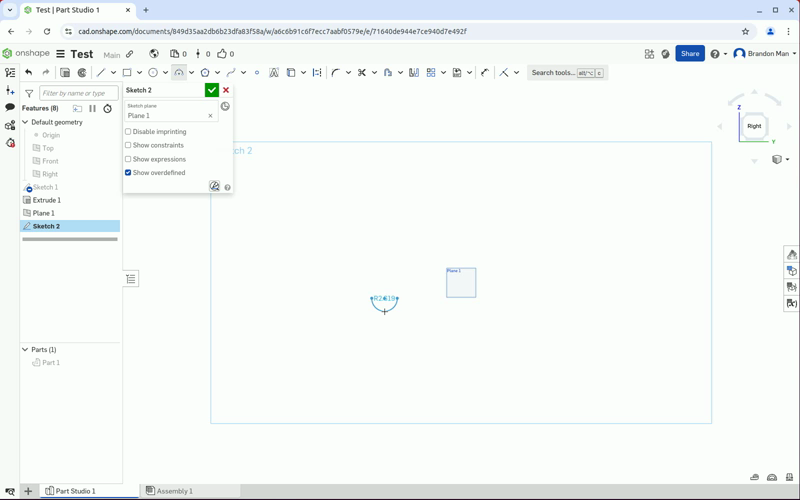
key_up(shift)
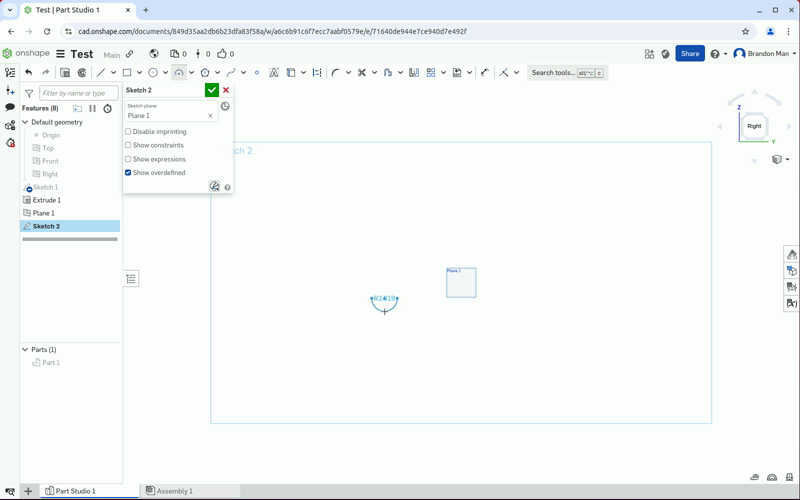
key(esc)
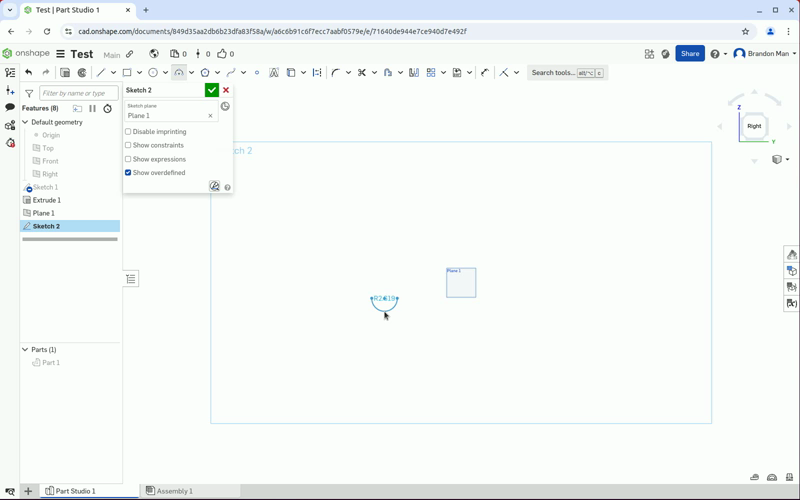
key(l)
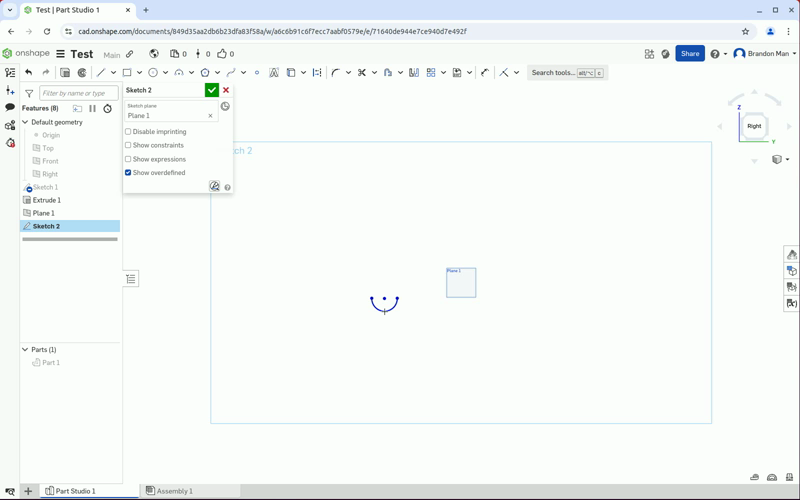
mouse_move(397, 298)
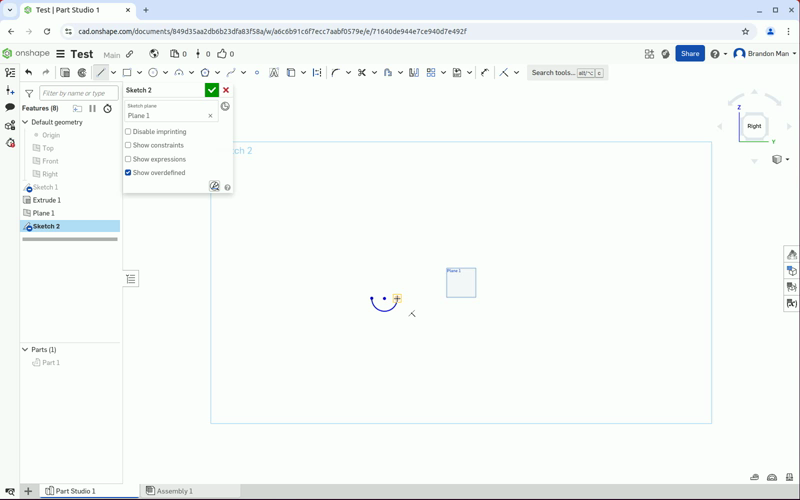
click(397, 298)
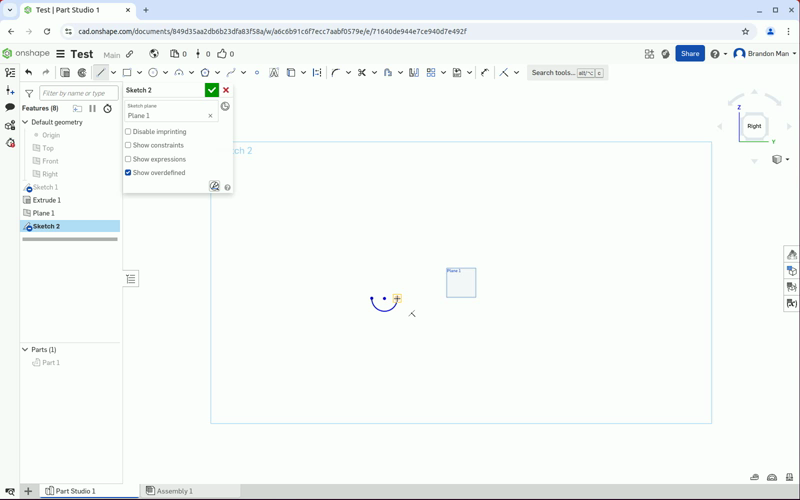
mouse_move(427, 298)
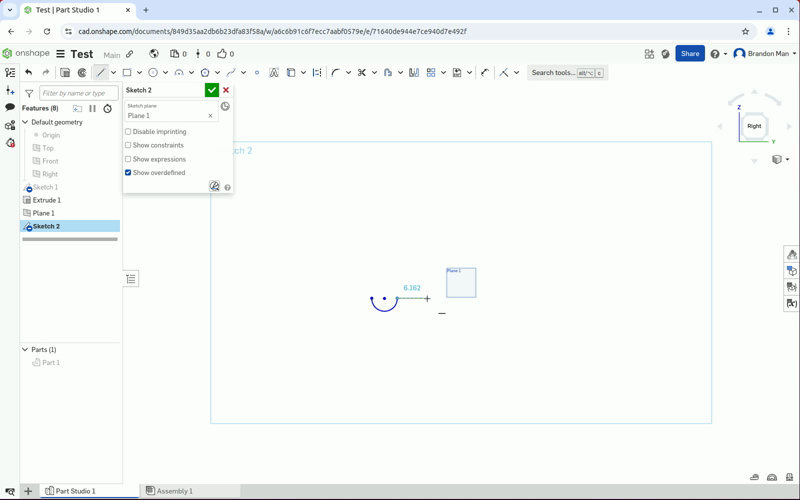
key_down(shift)
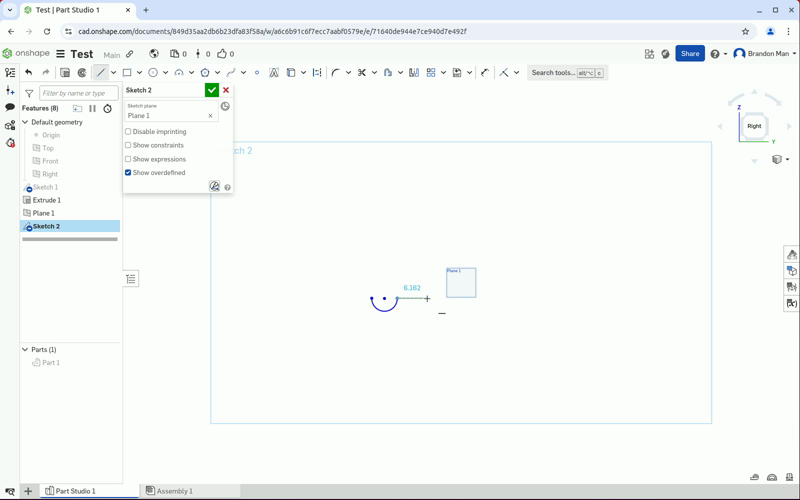
mouse_move(371, 298)
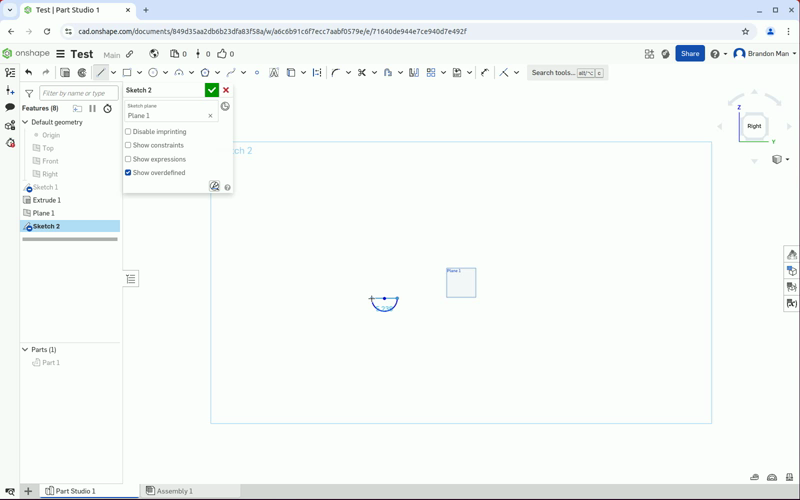
key_up(shift)
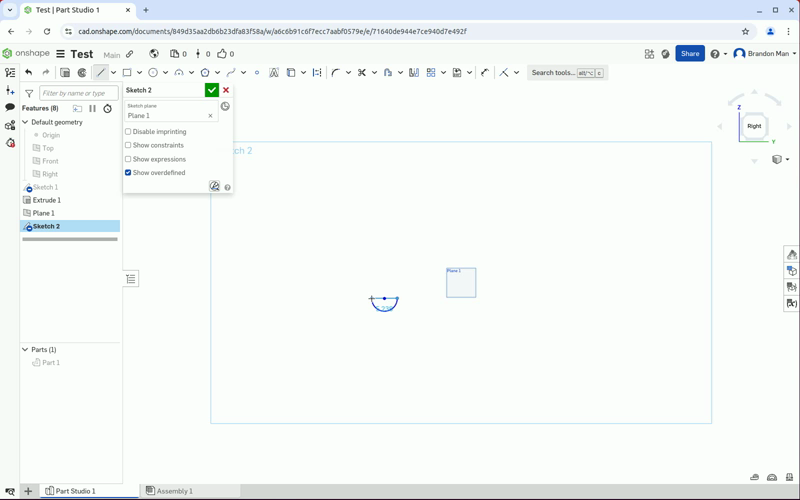
click(371, 298)
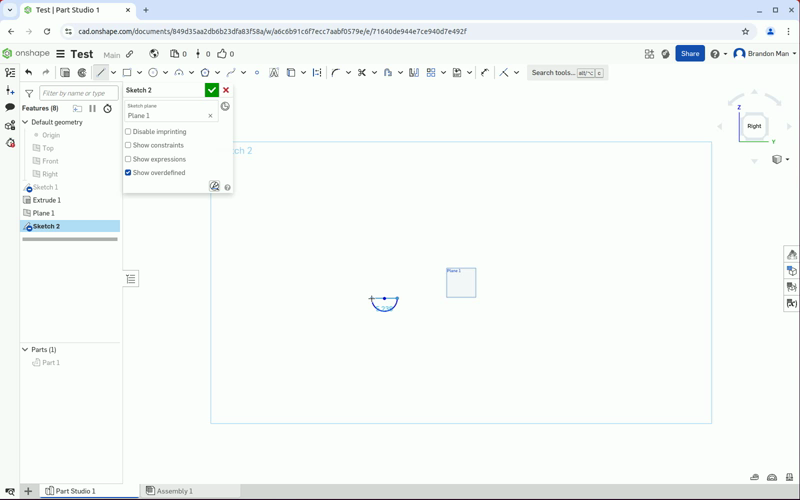
key(esc)
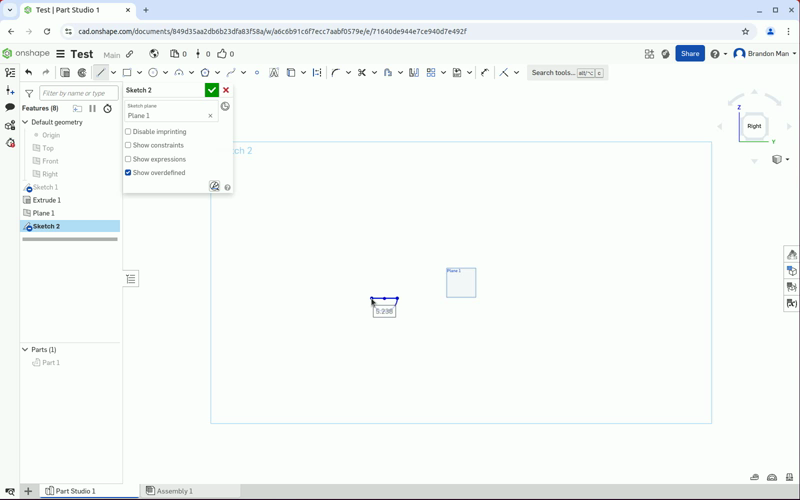
mouse_move(381, 300)
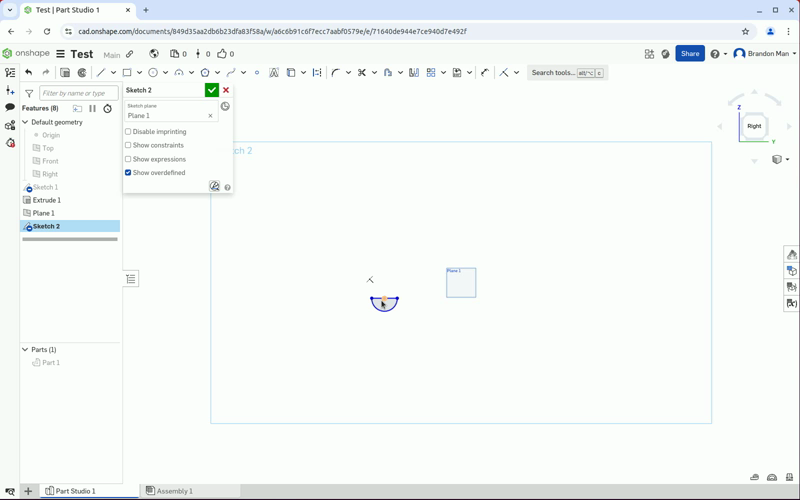
scroll(6)
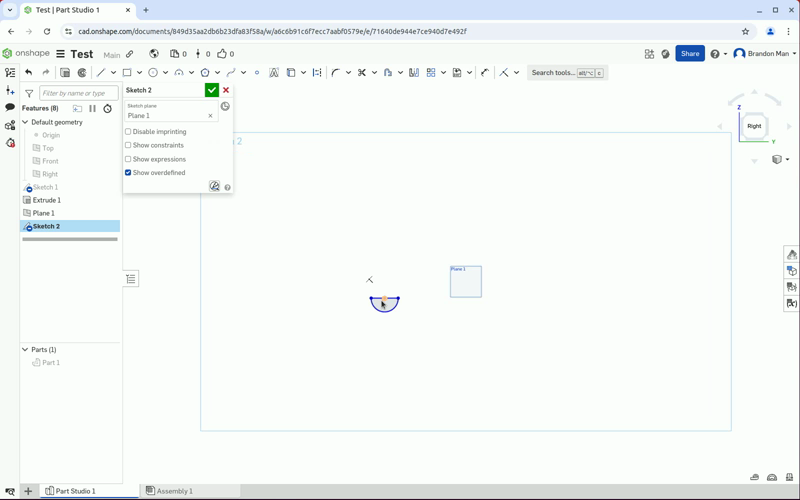
scroll(6)
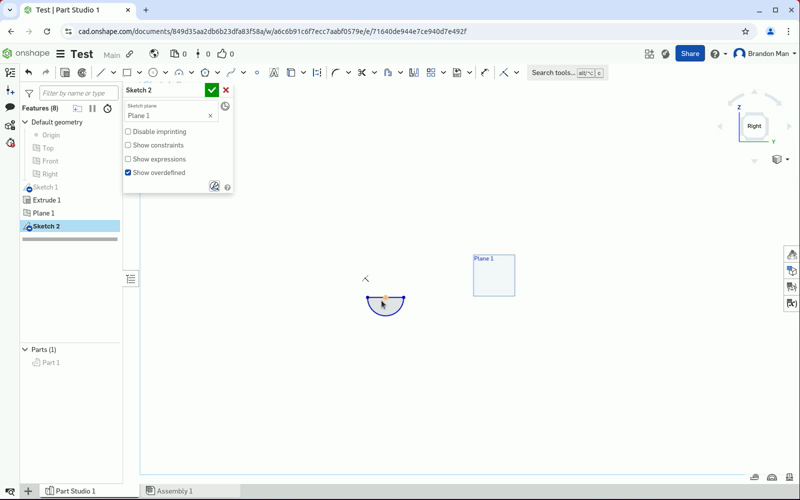
scroll(6)
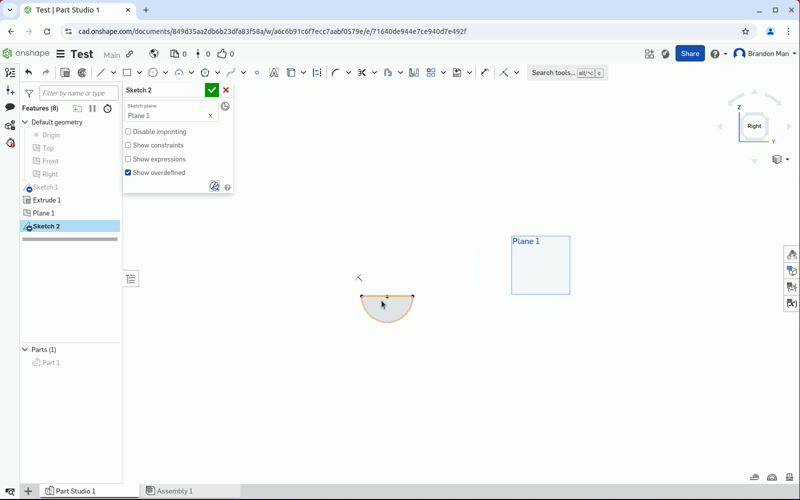
scroll(6)
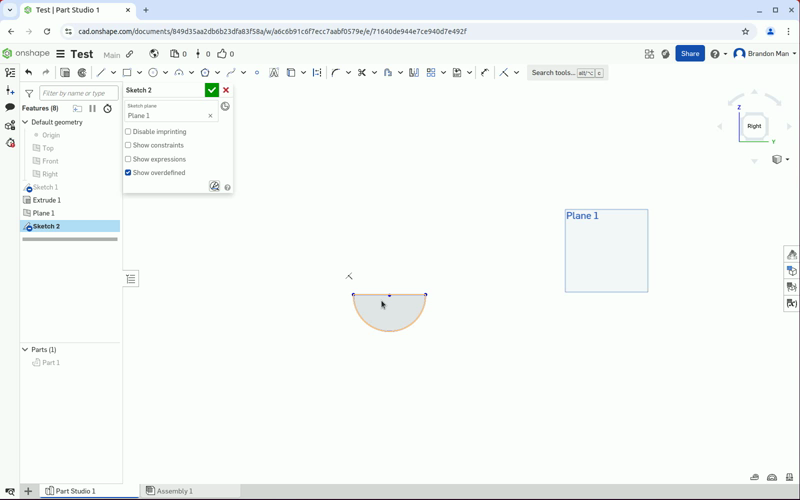
scroll(6)
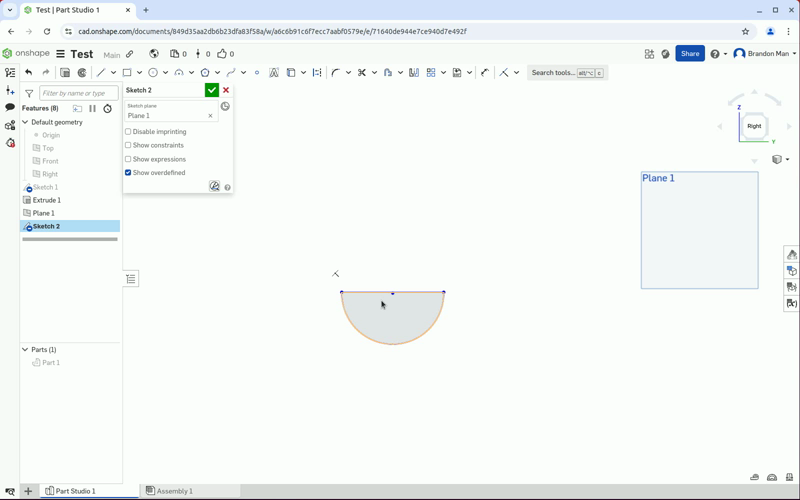
scroll(6)
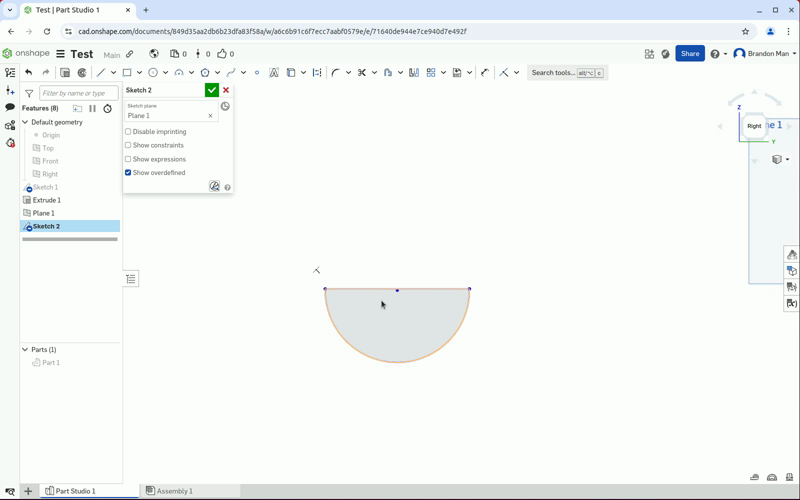
scroll(6)
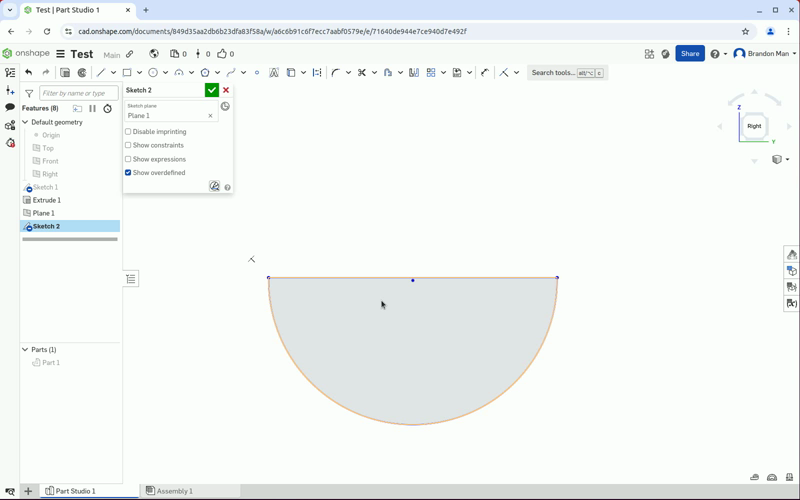
click(381, 300)
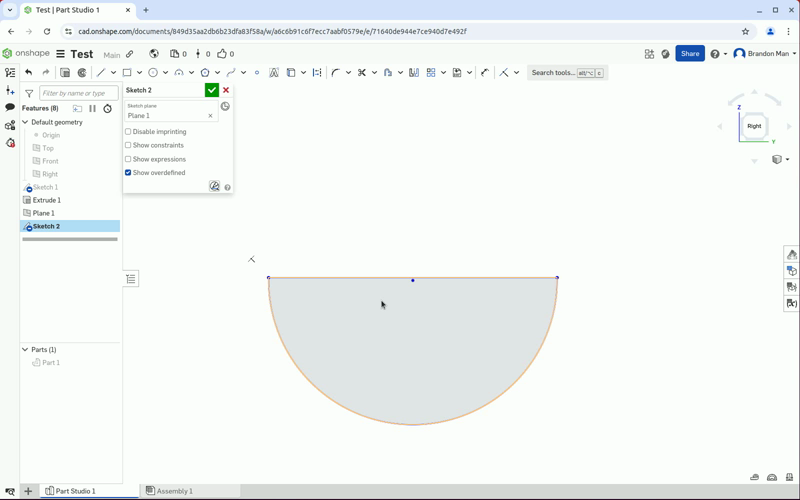
scroll(-6)
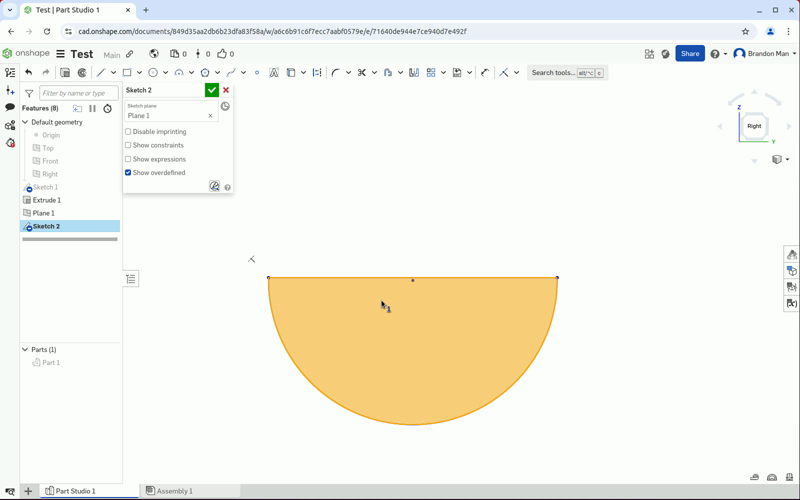
scroll(-6)
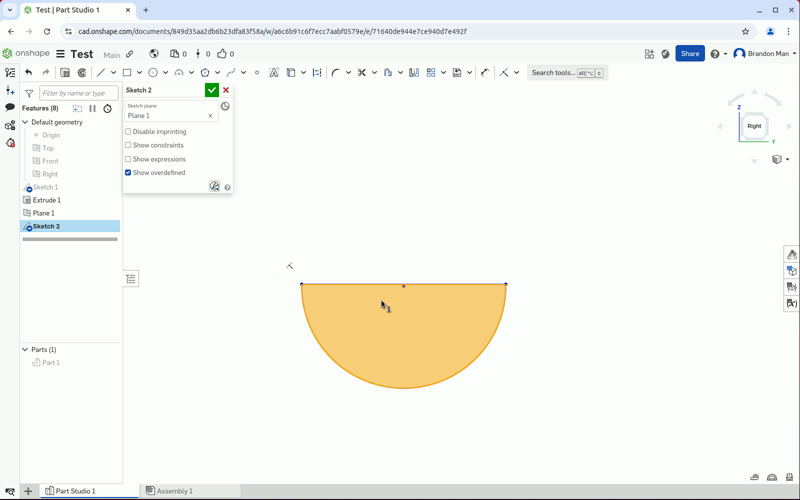
scroll(-6)
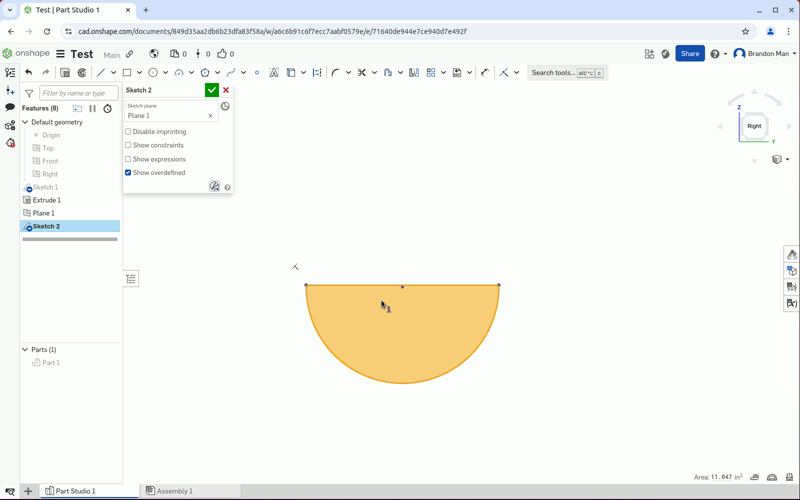
scroll(-6)
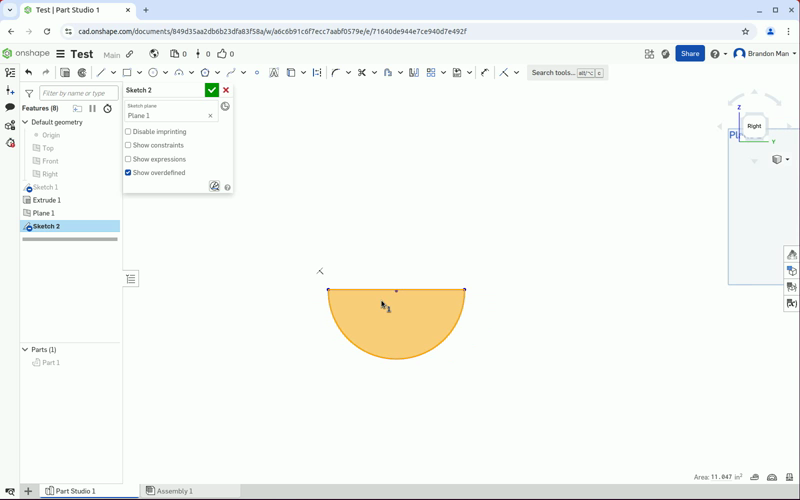
scroll(-6)
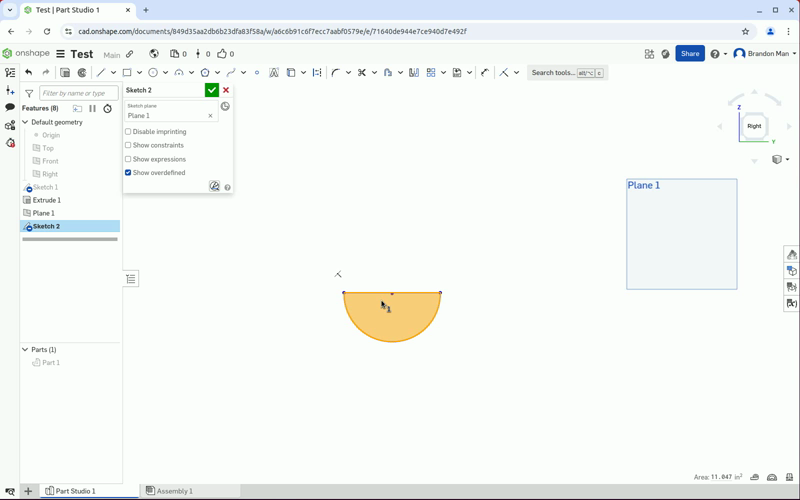
scroll(-6)
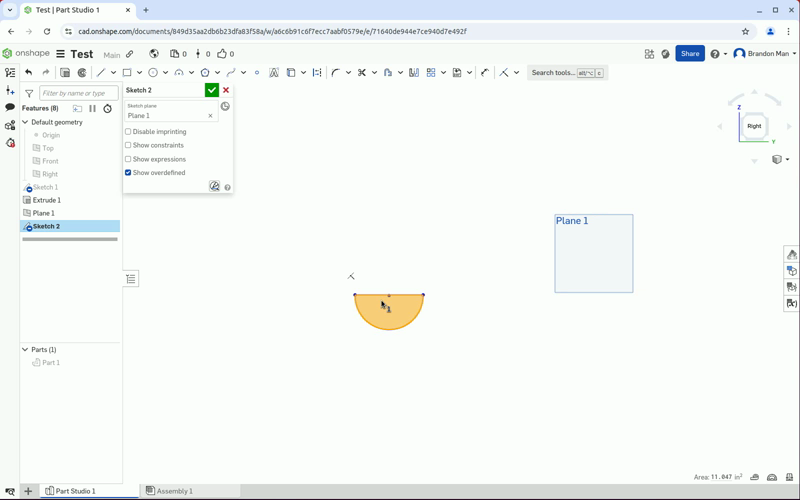
scroll(-6)
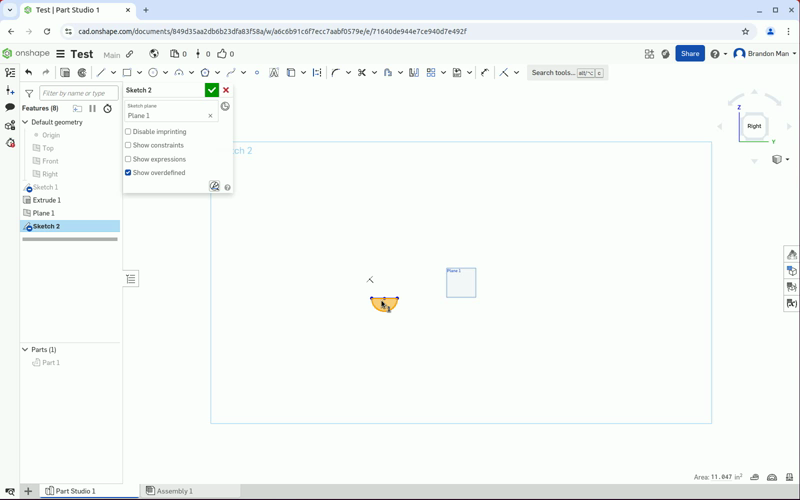
mouse_move(73, 352)
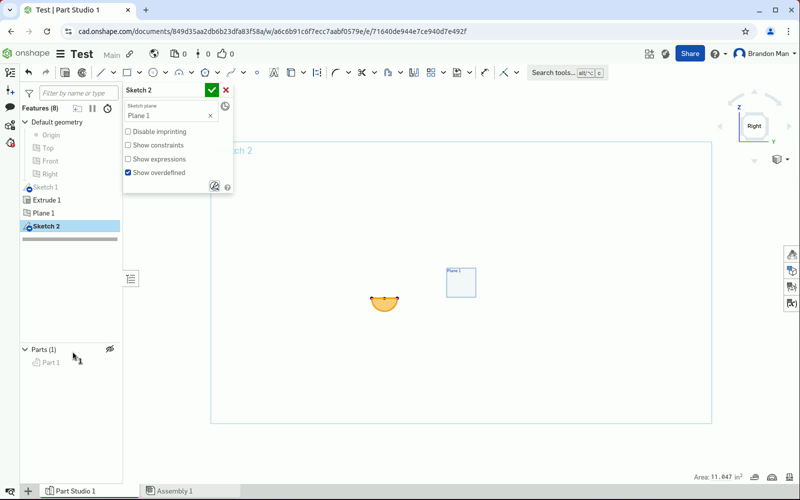
key(shift+y)
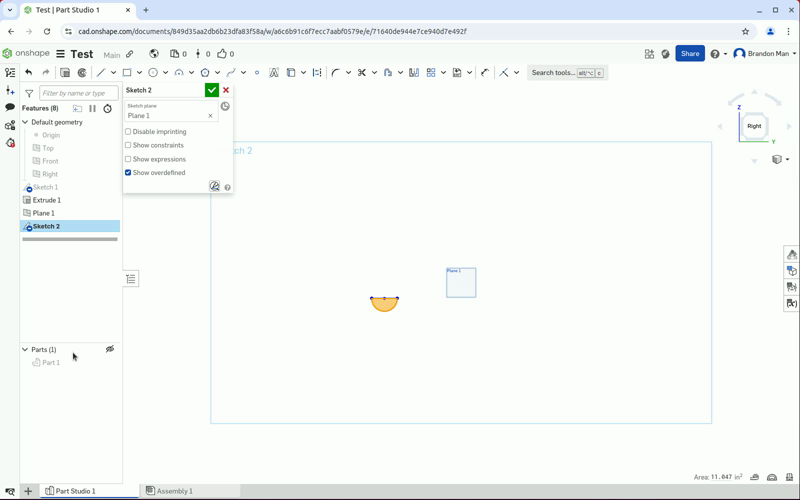
key(shift+e)
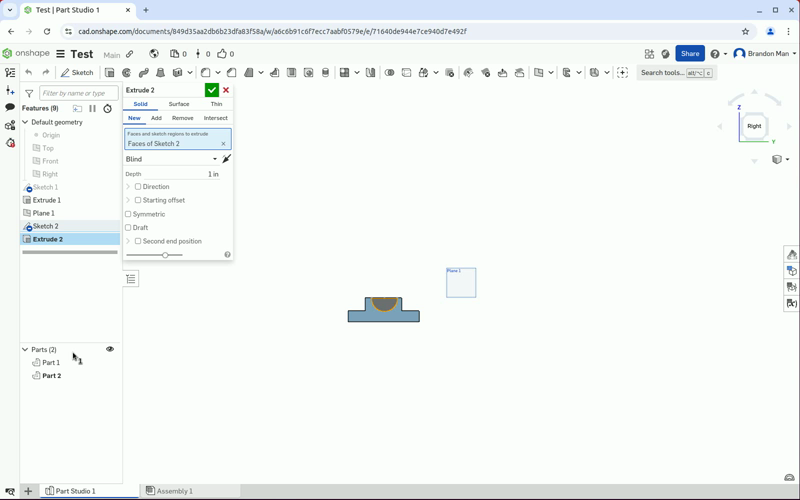
mouse_move(143, 106)
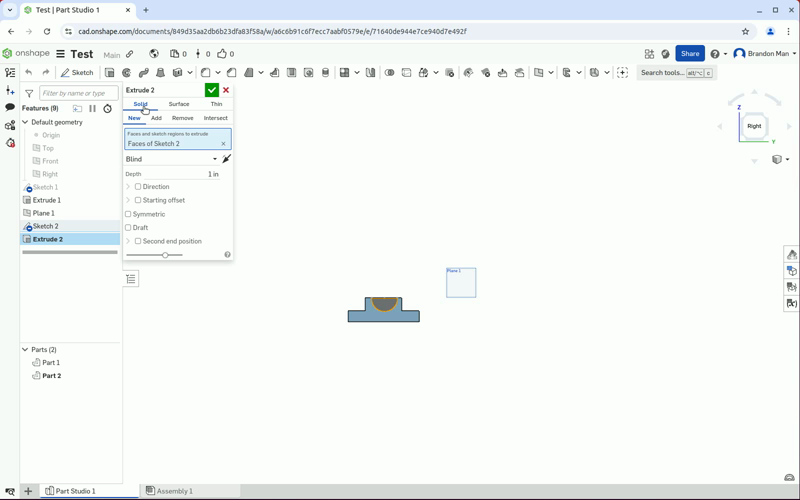
click(143, 106)
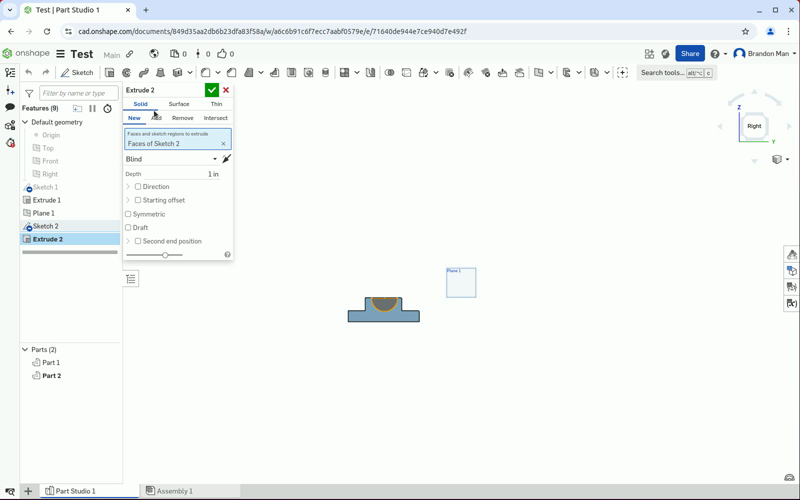
mouse_move(186, 120)
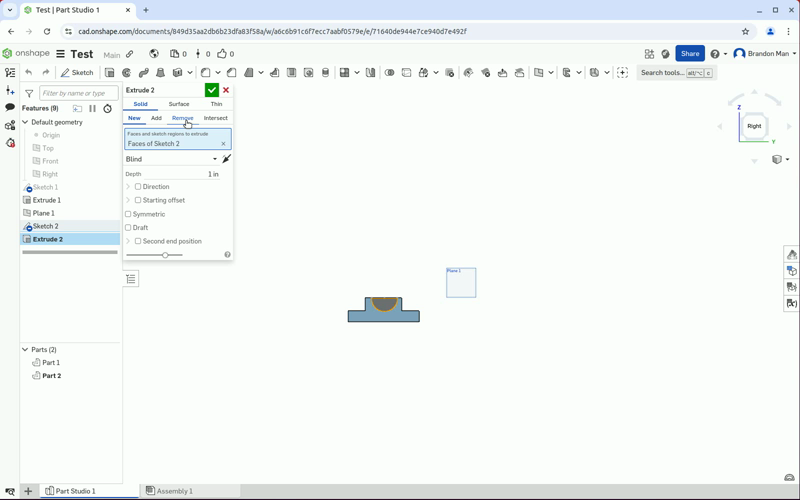
click(186, 120)
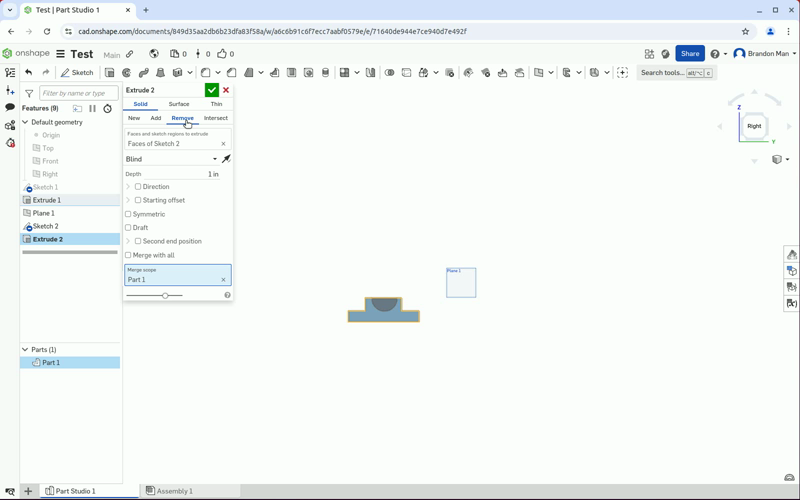
key(tab, 4)
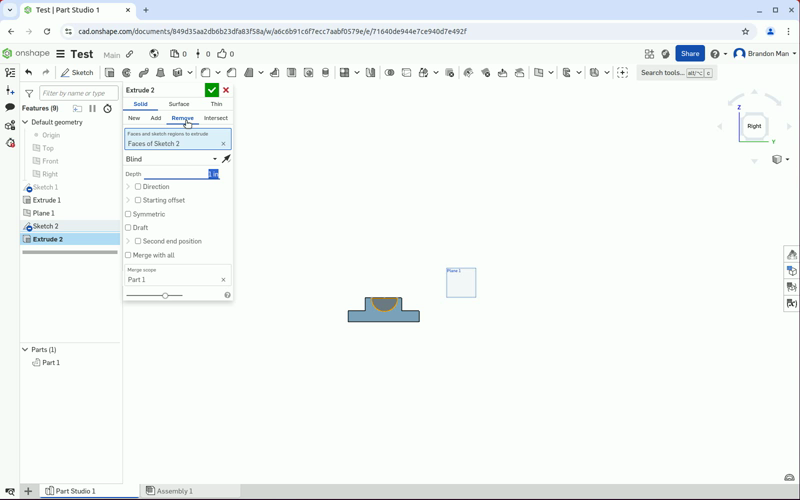
text(5.536)
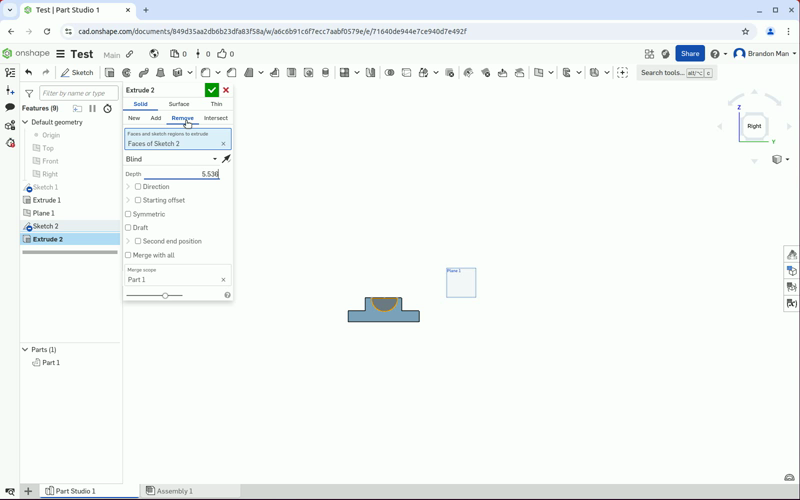
key(tab, 6)
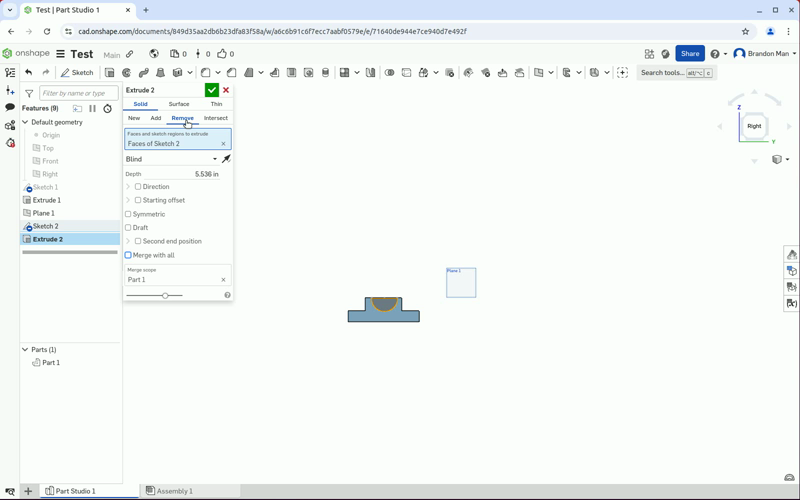
key(space)
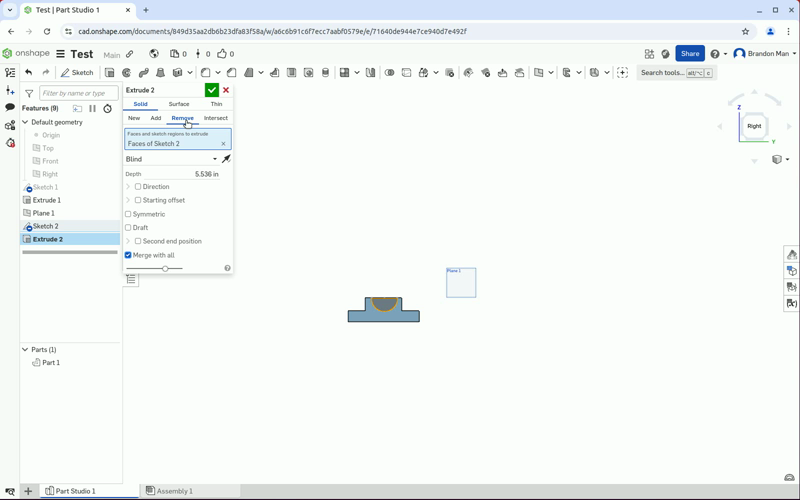
key(enter)
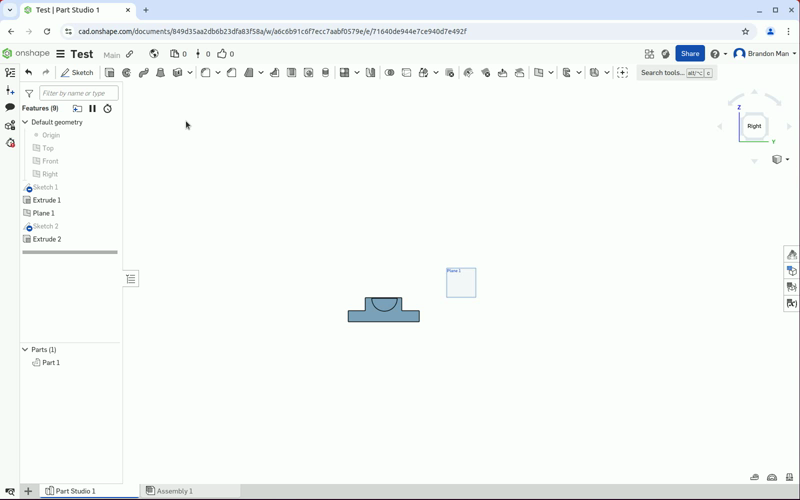
key(shift+h)
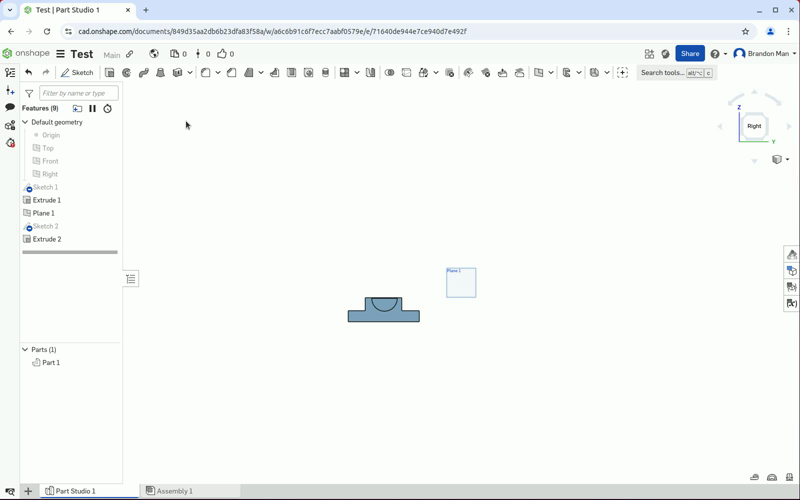
key(shift+h)
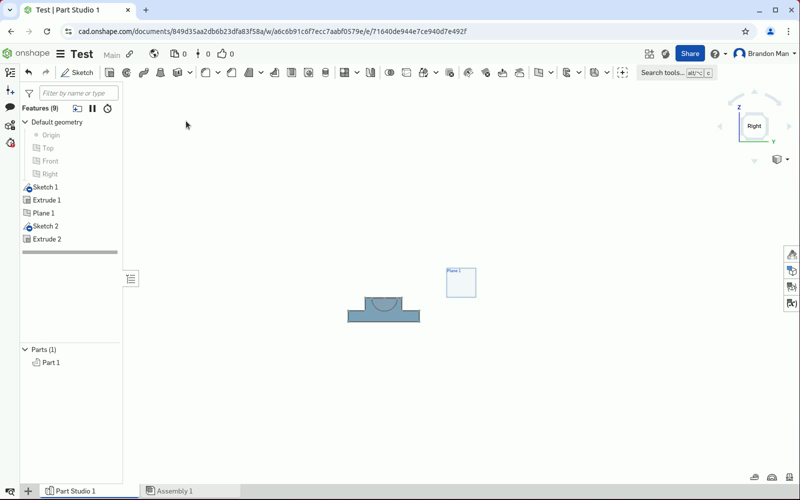
key(shift+7)
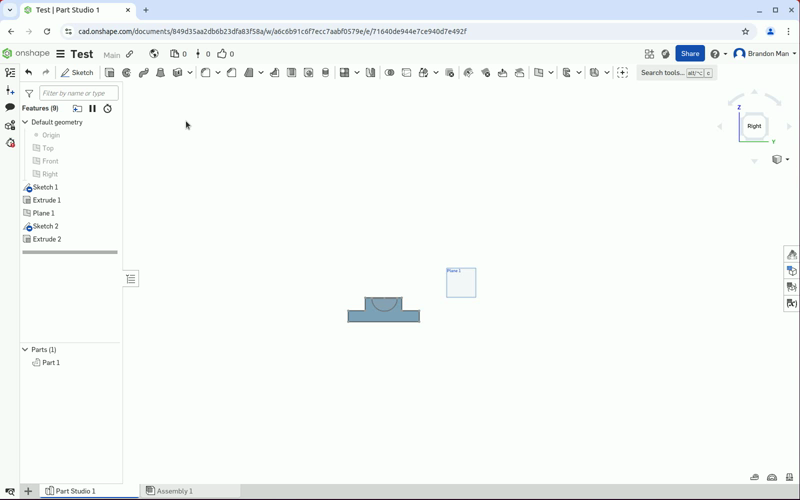
key(right, 2)
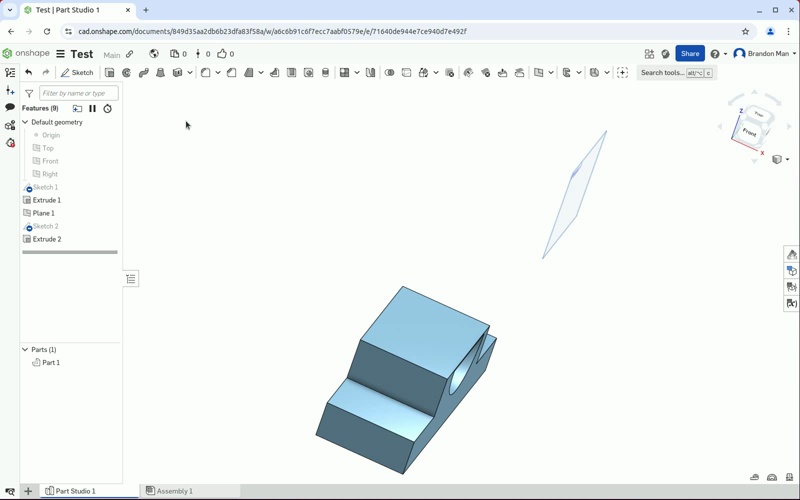
key(down, 2)
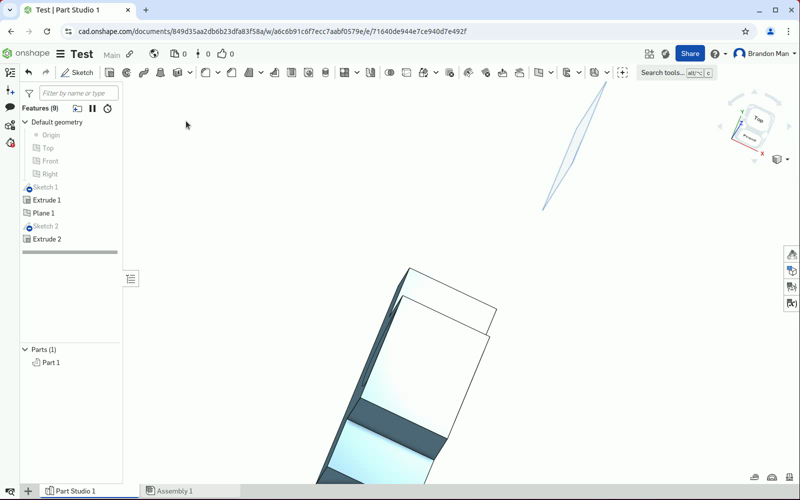
key(up, 2)
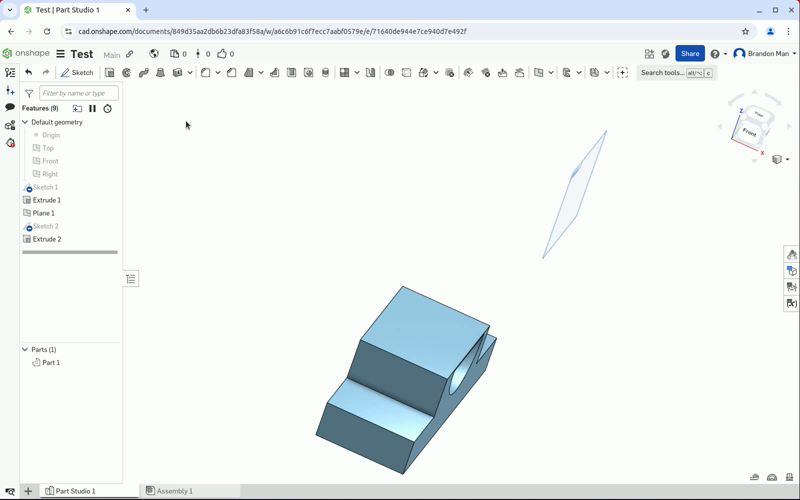
key(left, 2)
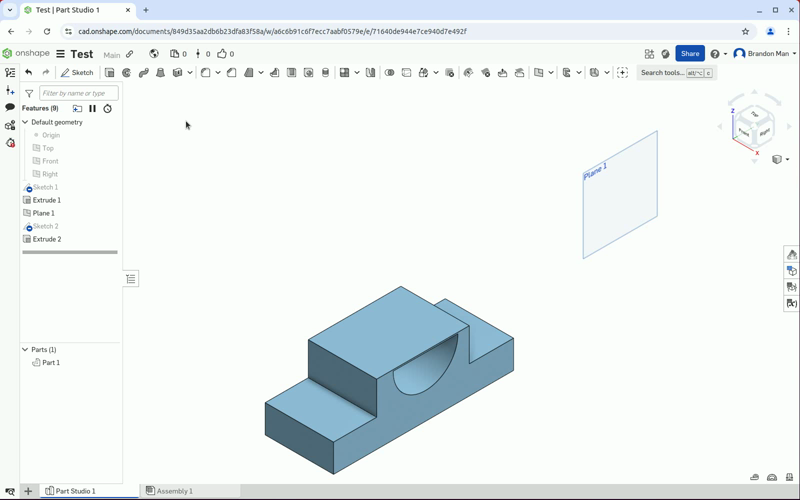
mouse_move(73, 189)
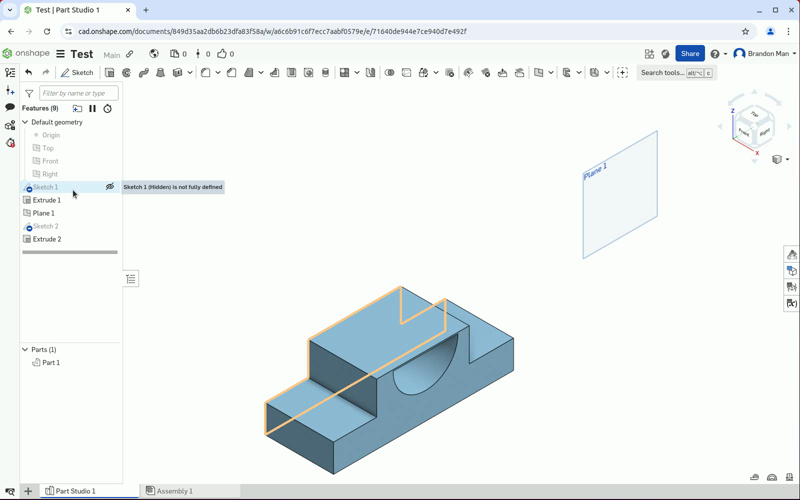
click(73, 189)